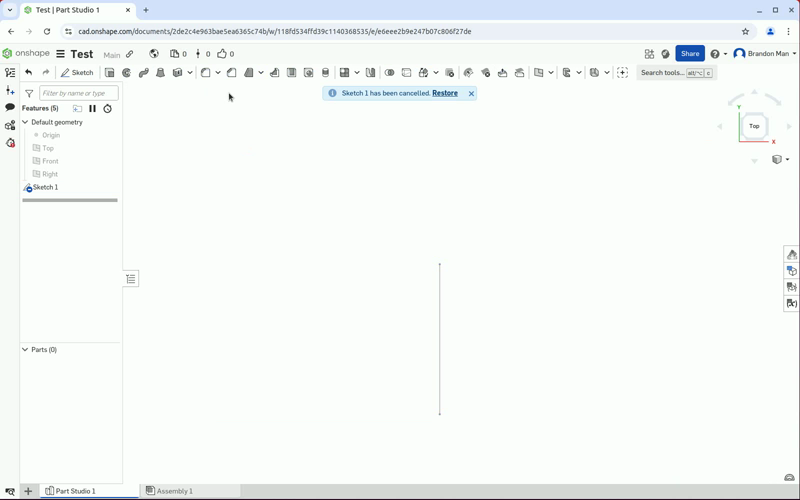
key(shift+h)
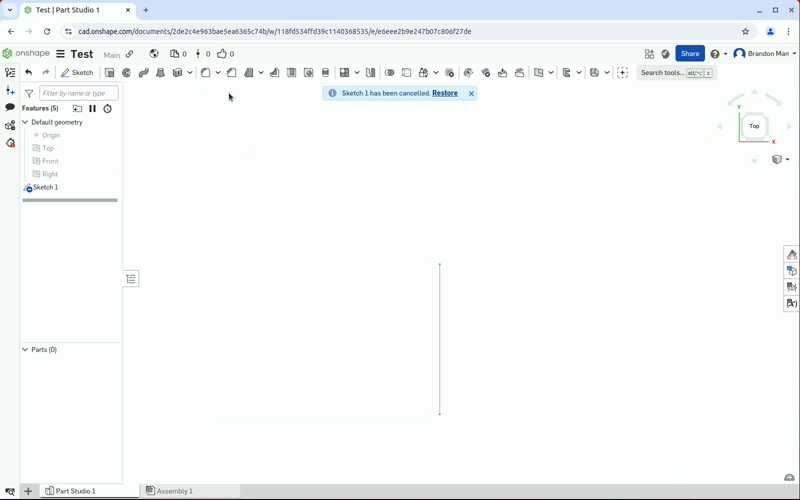
key(shift+s)
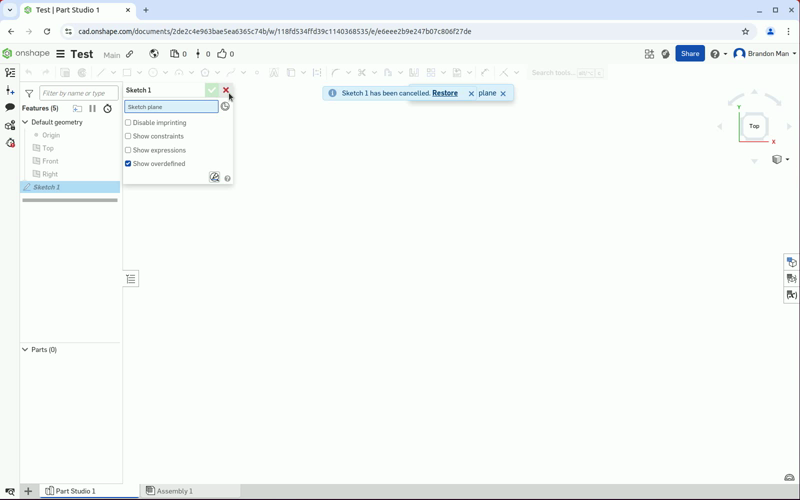
mouse_move(73, 150)
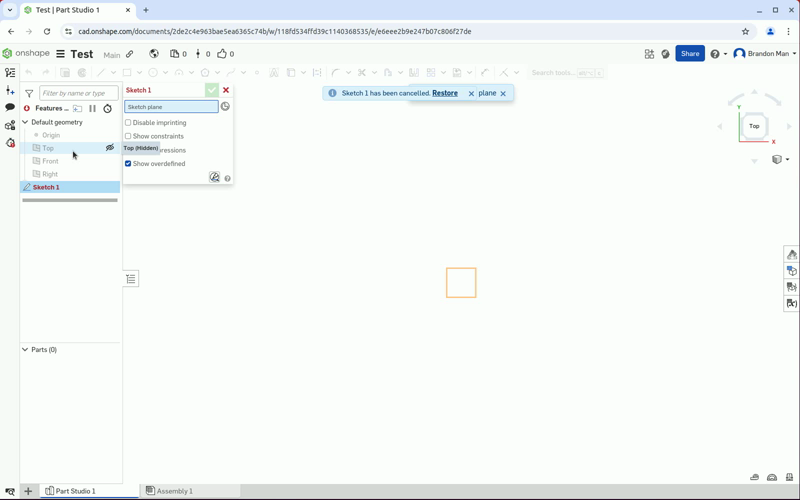
click(73, 150)
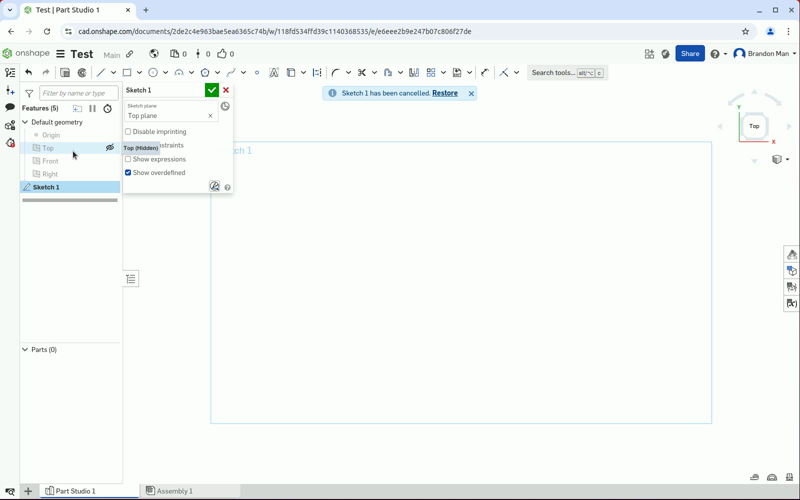
mouse_move(73, 352)
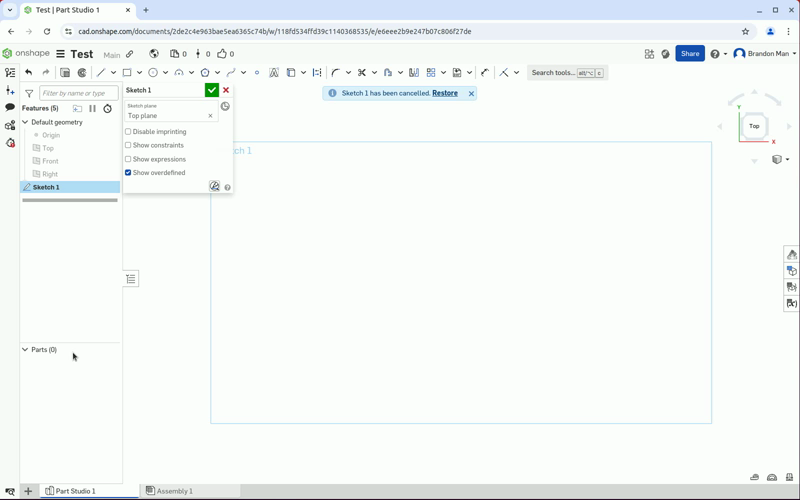
key(y)
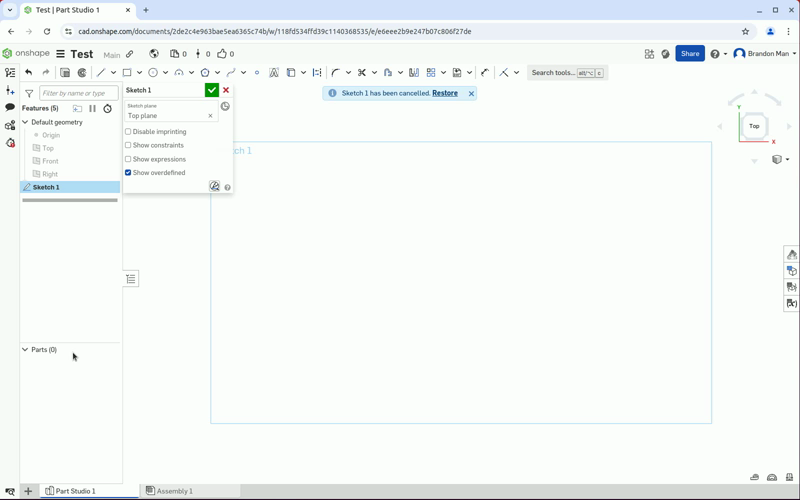
key(c)
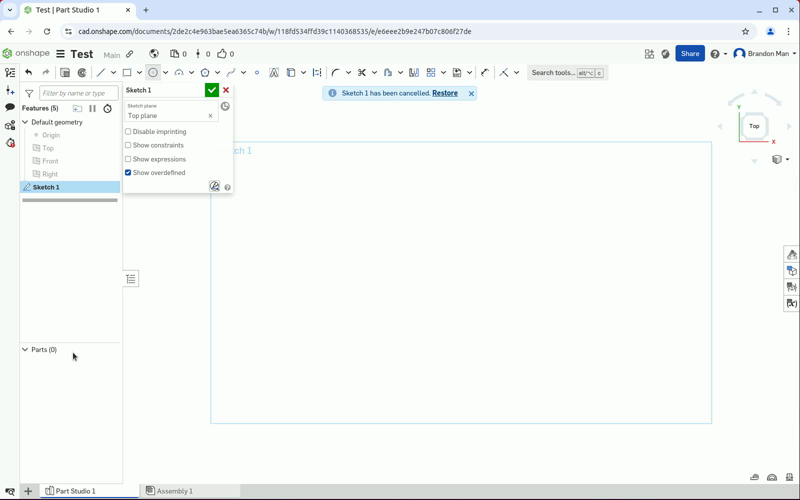
key_down(shift)
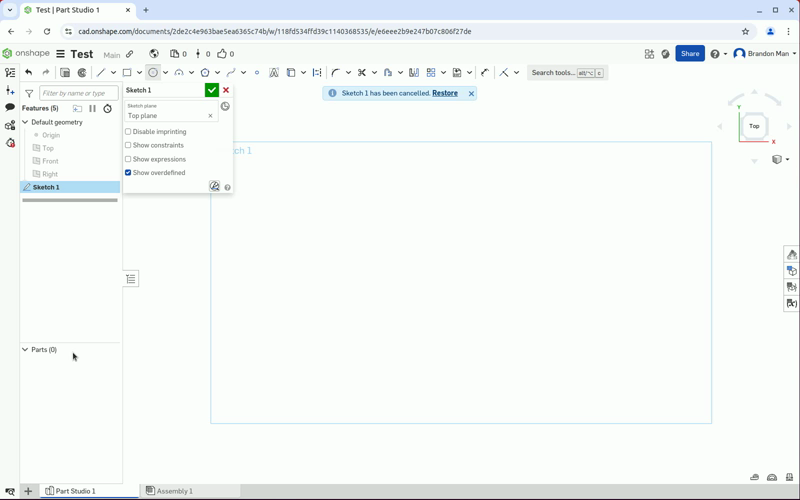
mouse_move(461, 282)
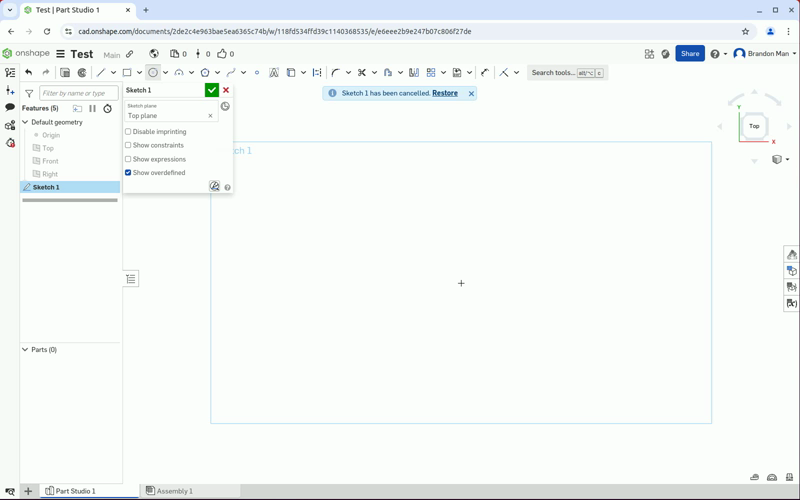
click(461, 282)
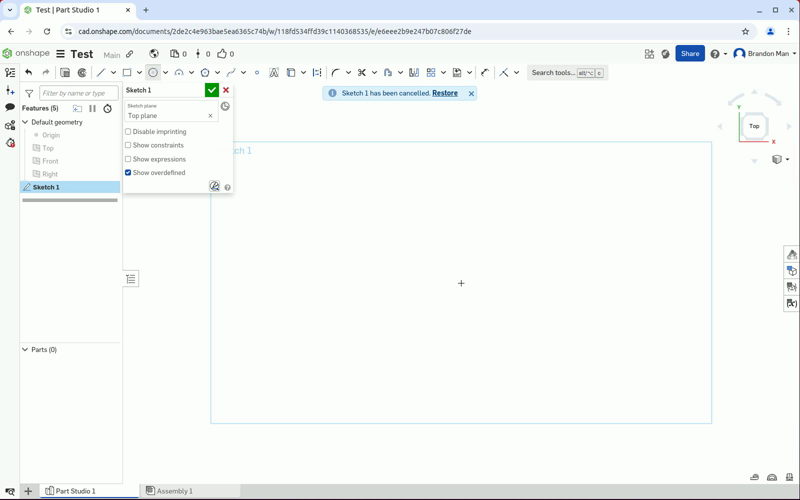
key_up(shift)
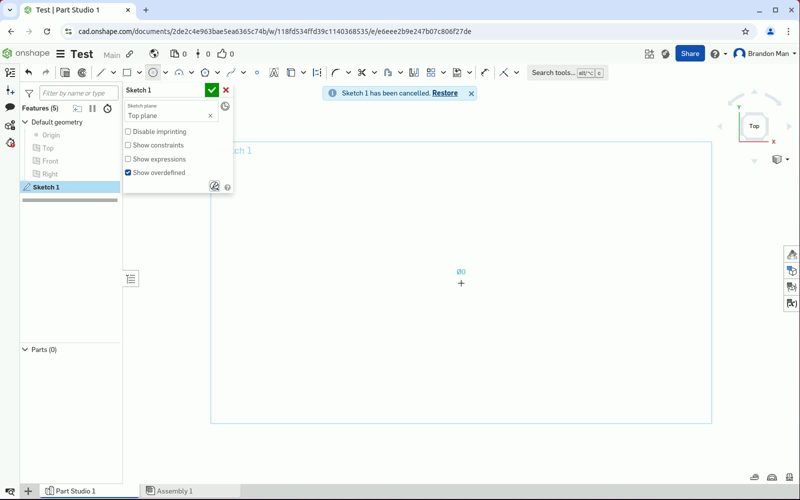
mouse_move(482, 282)
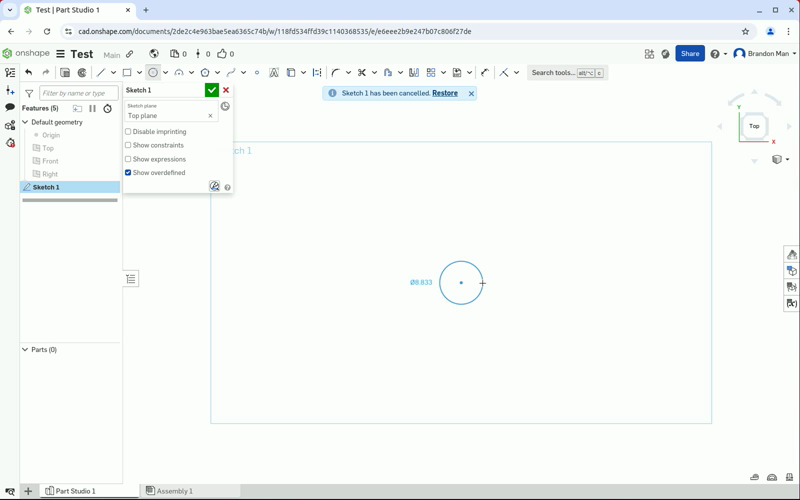
click(482, 282)
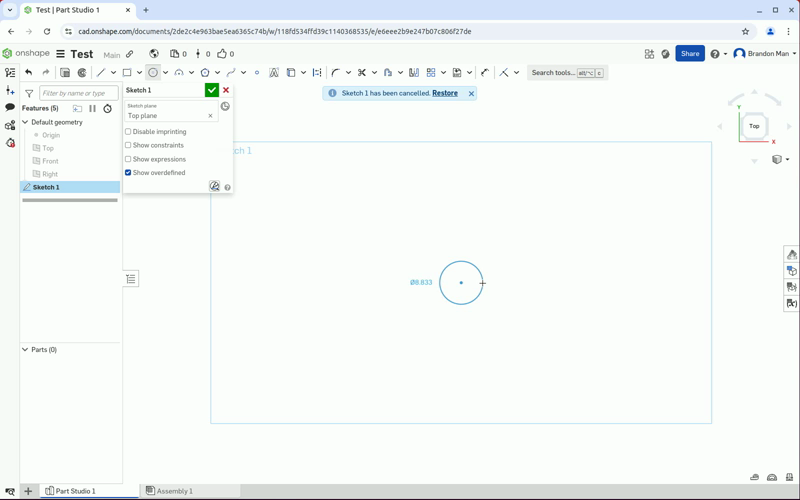
key(esc)
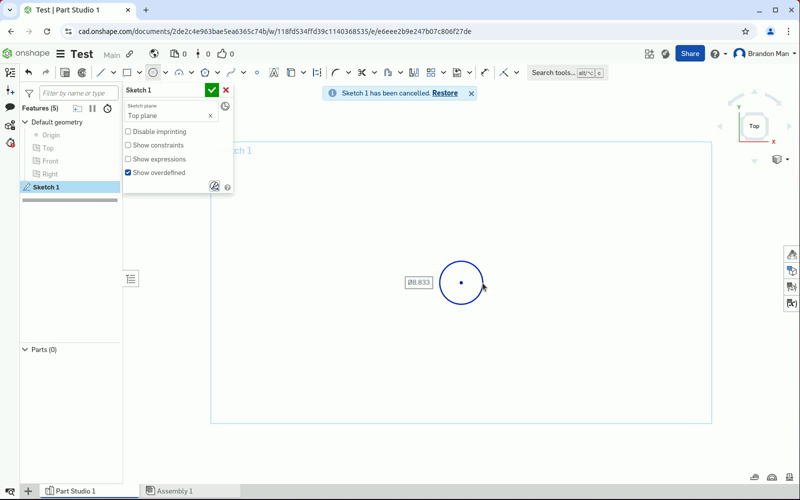
mouse_move(477, 287)
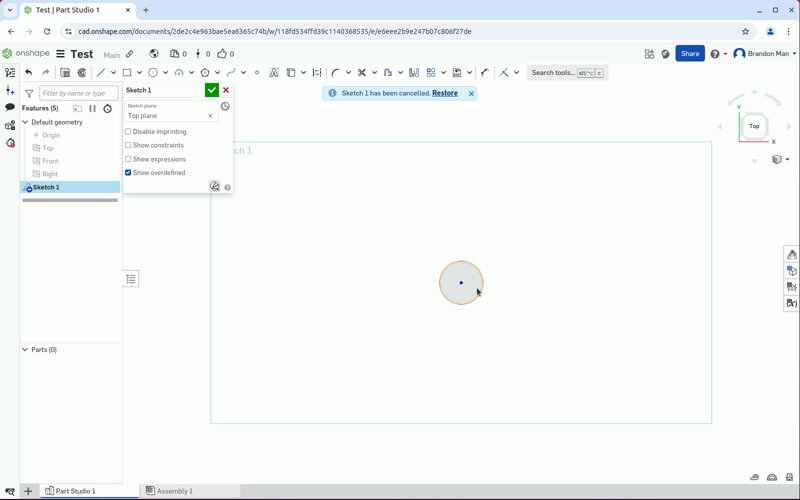
scroll(6)
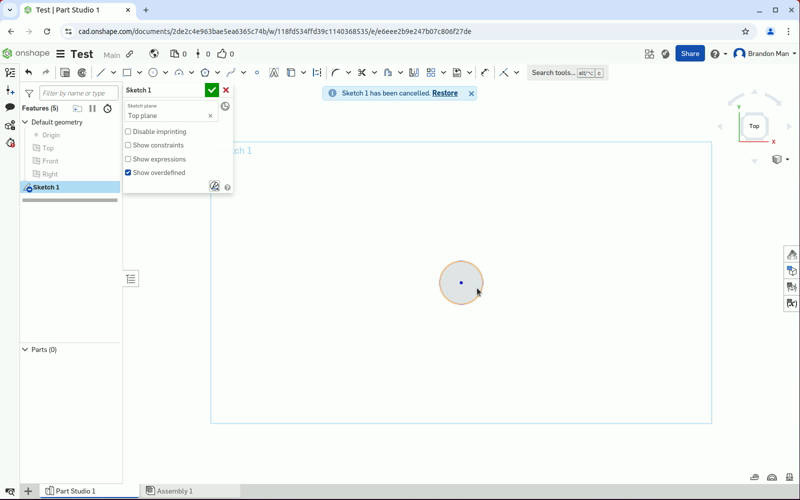
scroll(6)
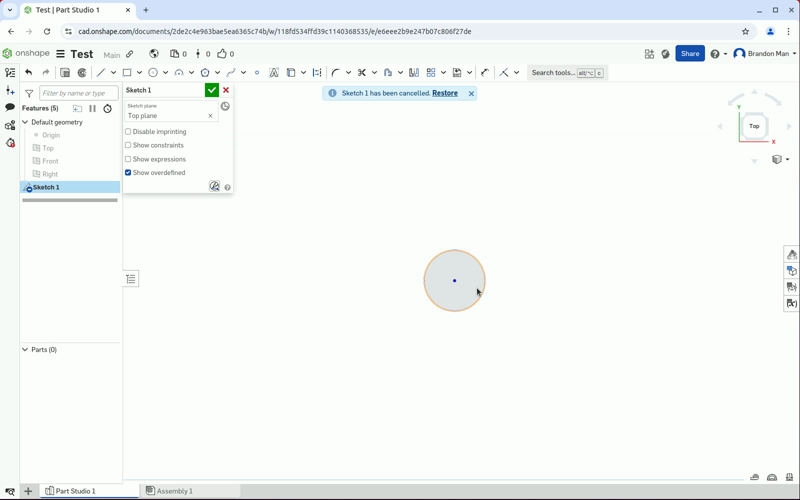
scroll(6)
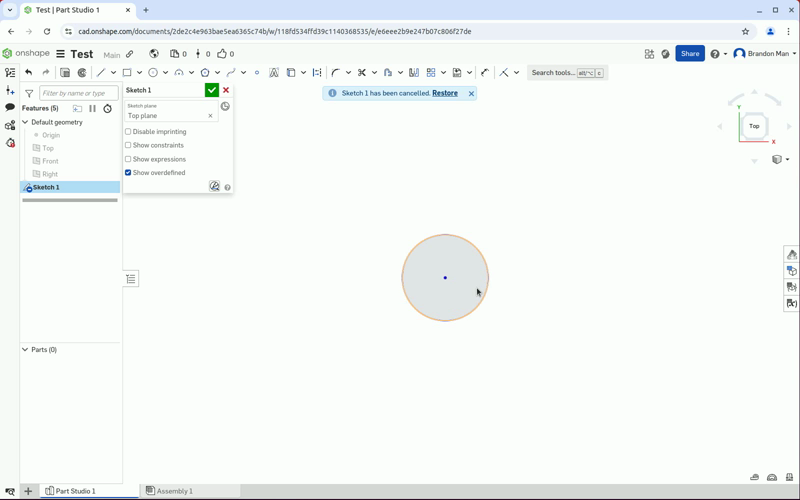
scroll(6)
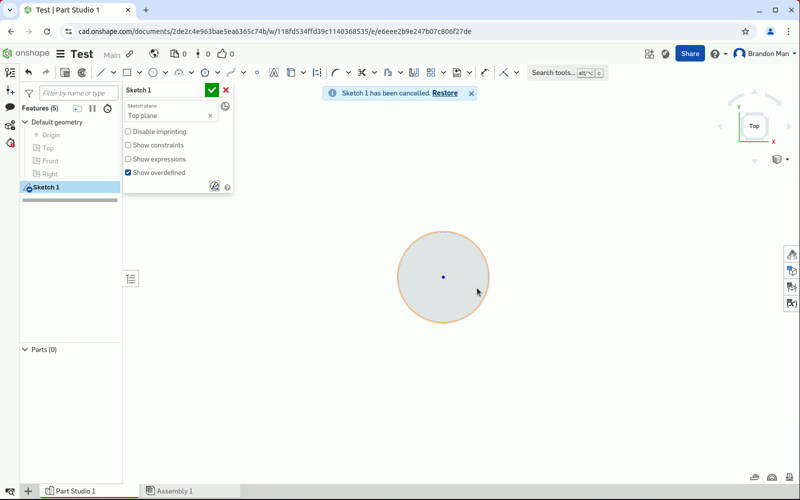
scroll(6)
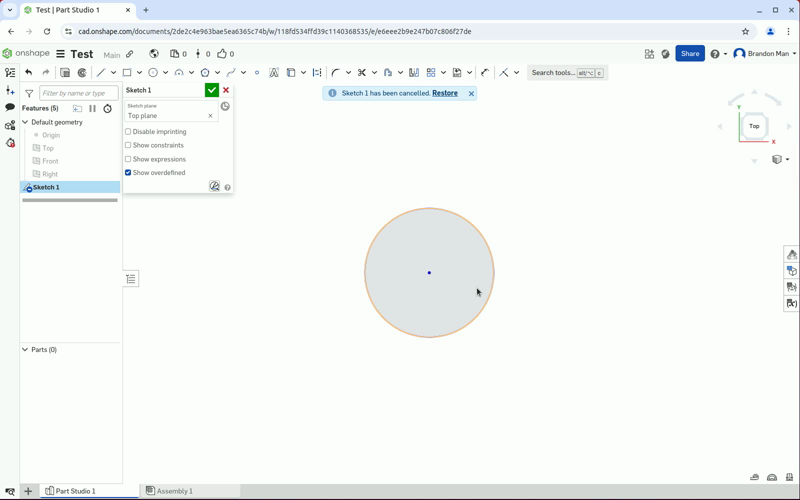
scroll(6)
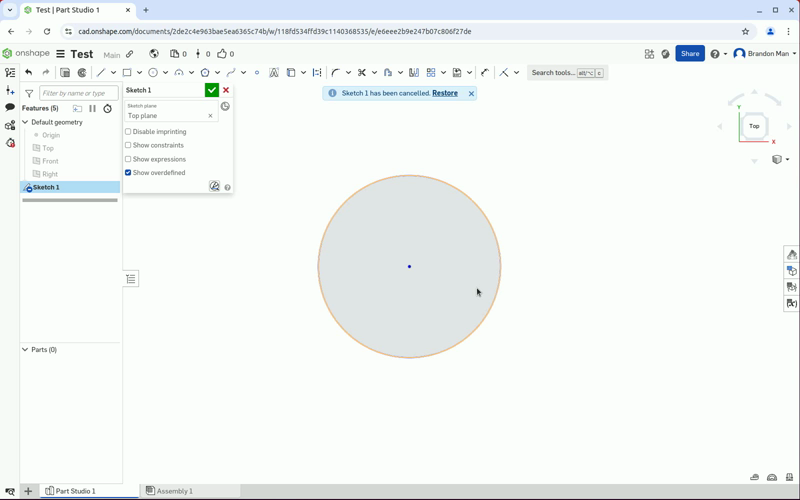
scroll(6)
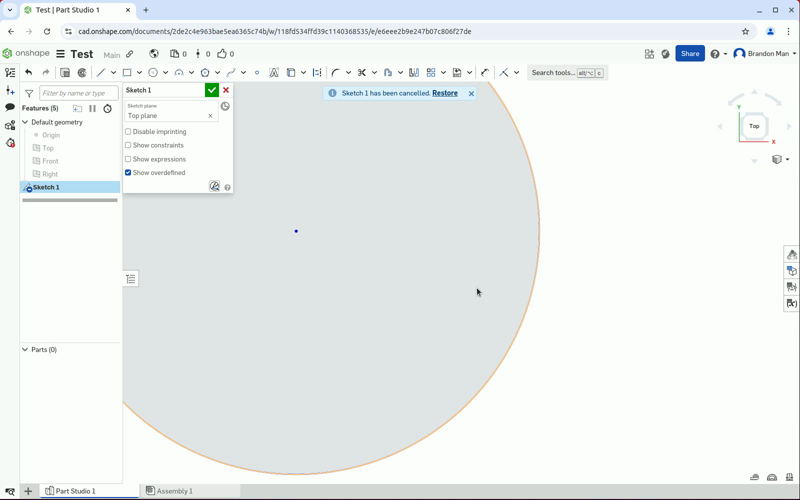
click(477, 287)
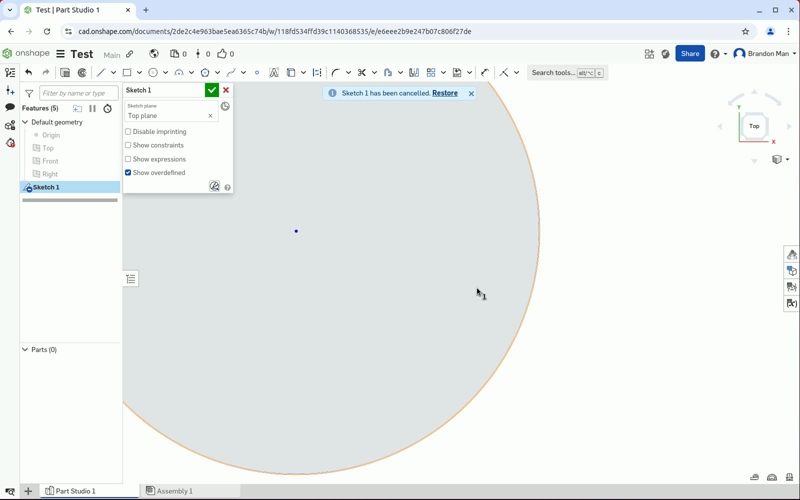
scroll(-6)
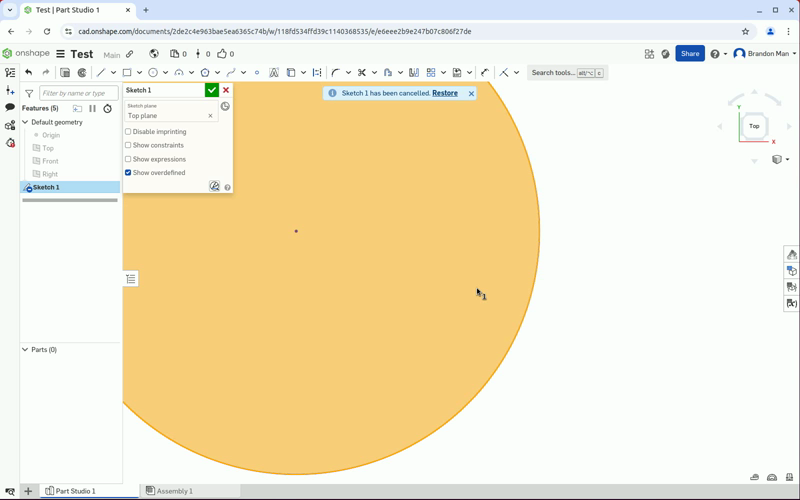
scroll(-6)
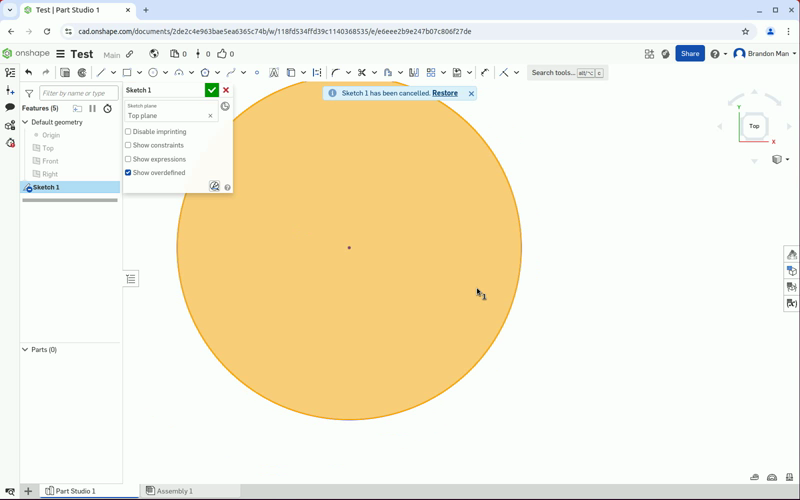
scroll(-6)
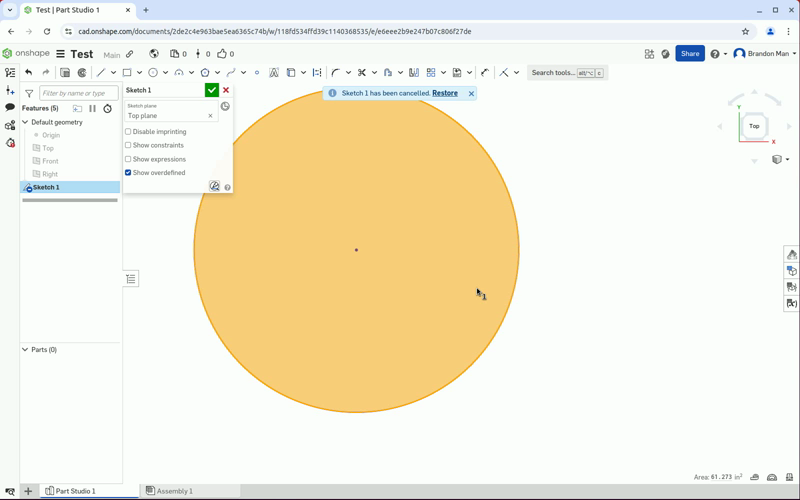
scroll(-6)
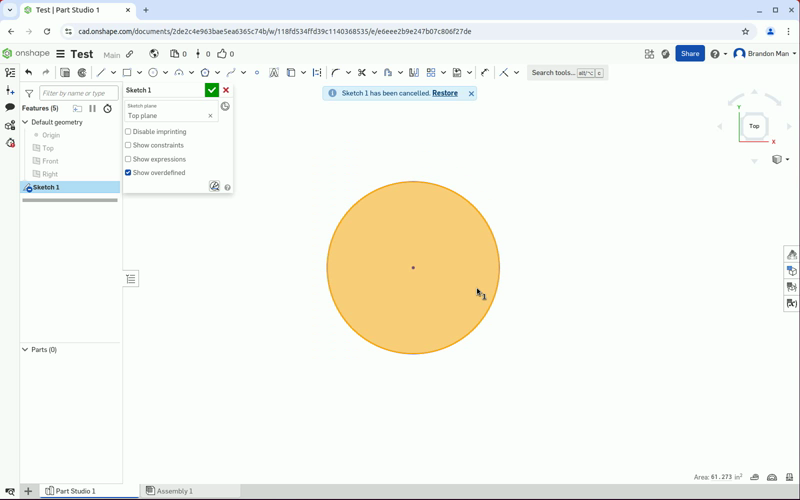
scroll(-6)
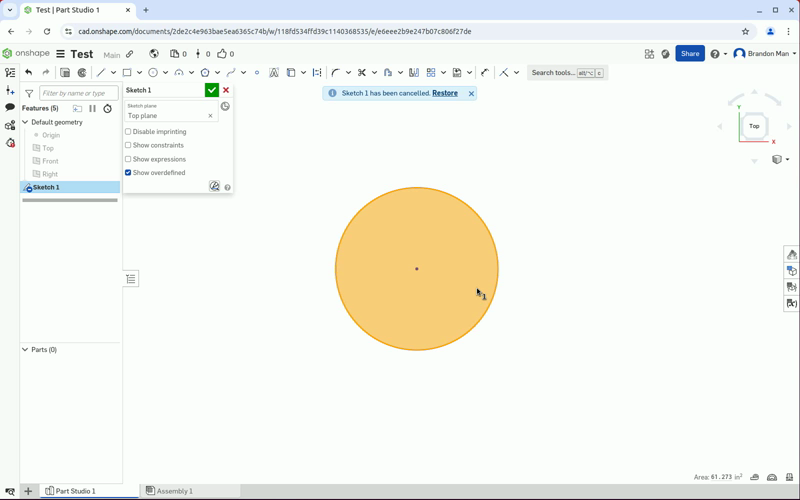
scroll(-6)
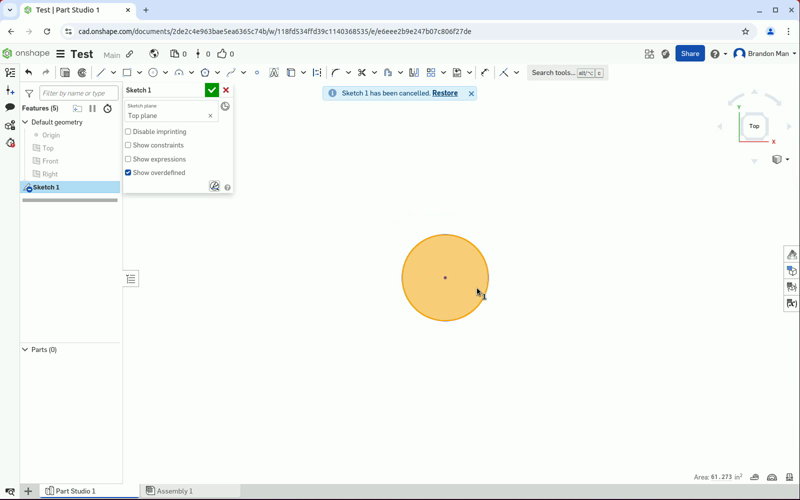
scroll(-6)
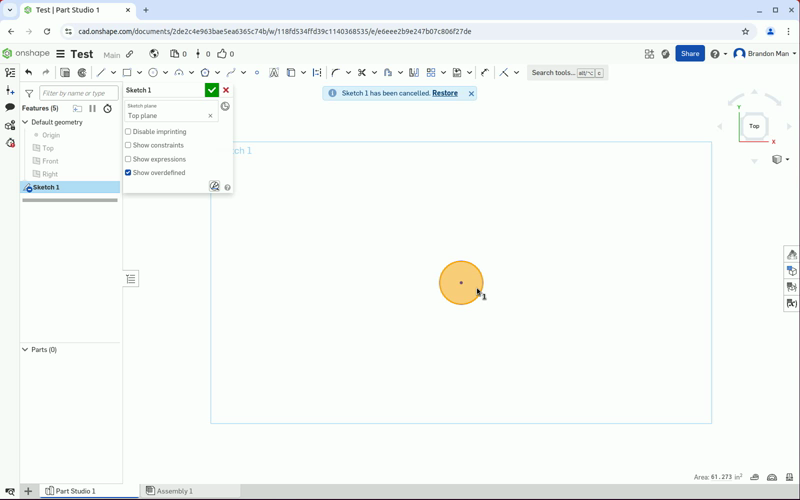
mouse_move(73, 352)
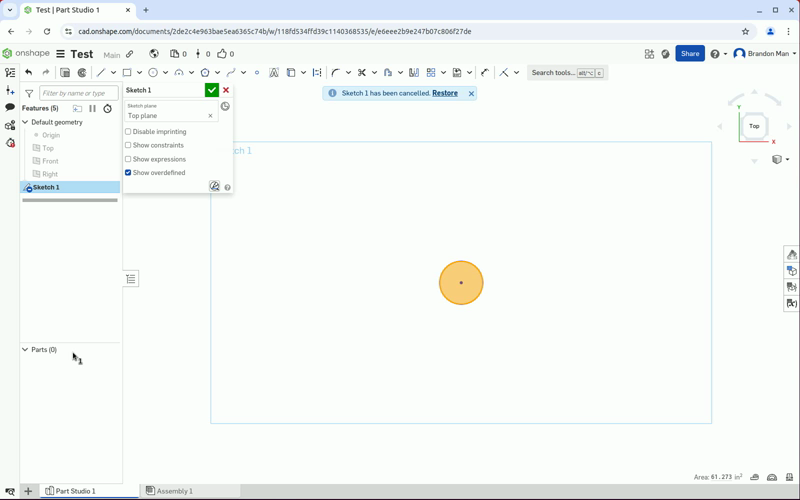
key(shift+y)
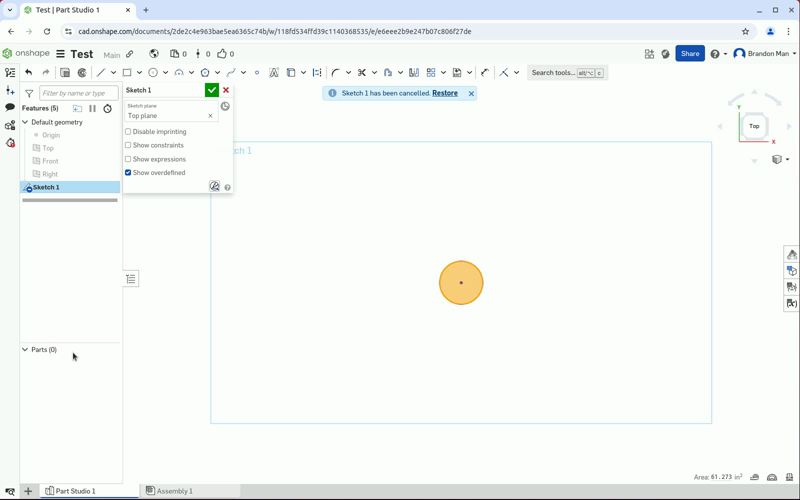
key(shift+e)
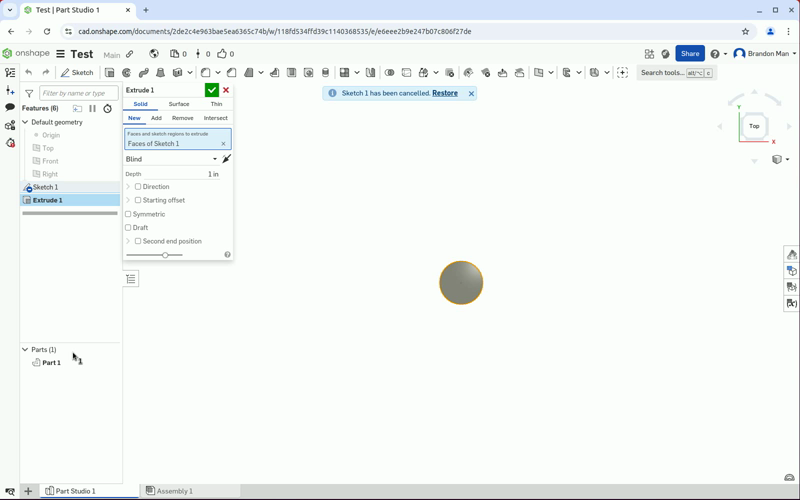
mouse_move(143, 106)
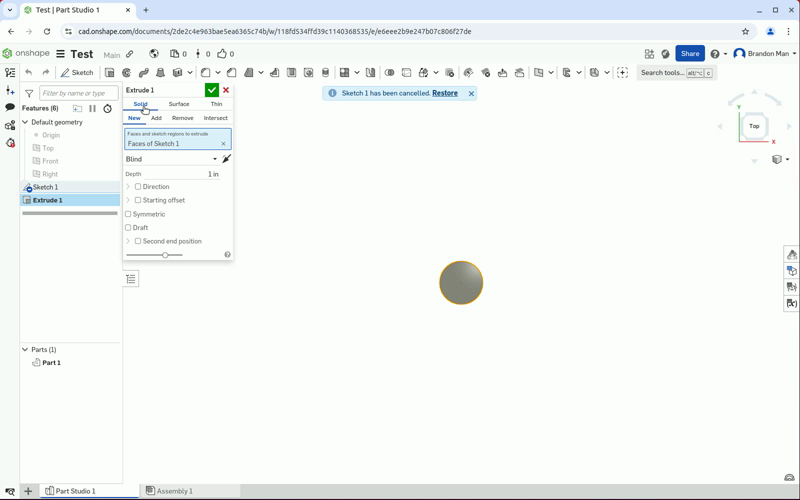
click(143, 106)
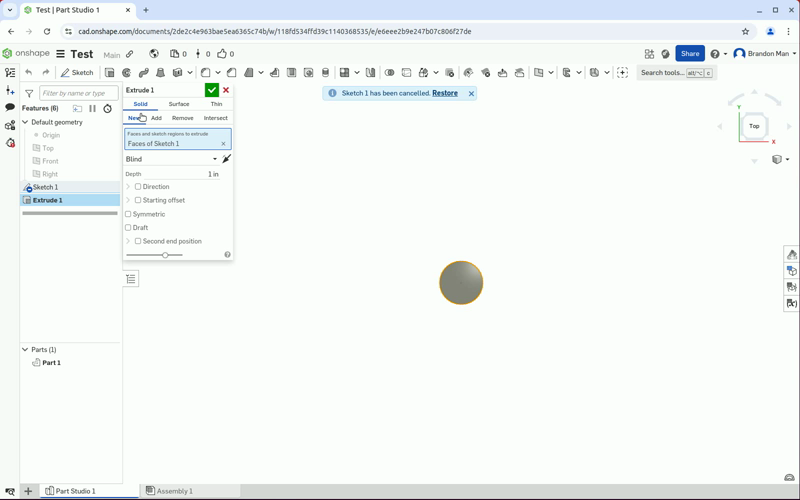
mouse_move(137, 120)
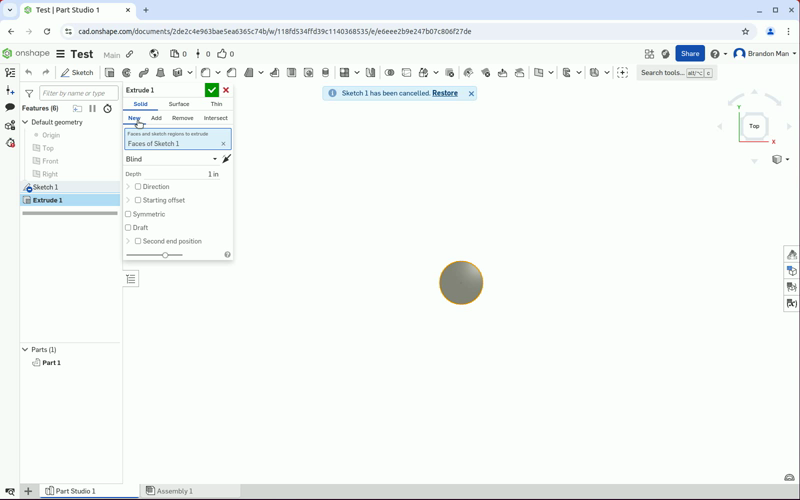
click(137, 120)
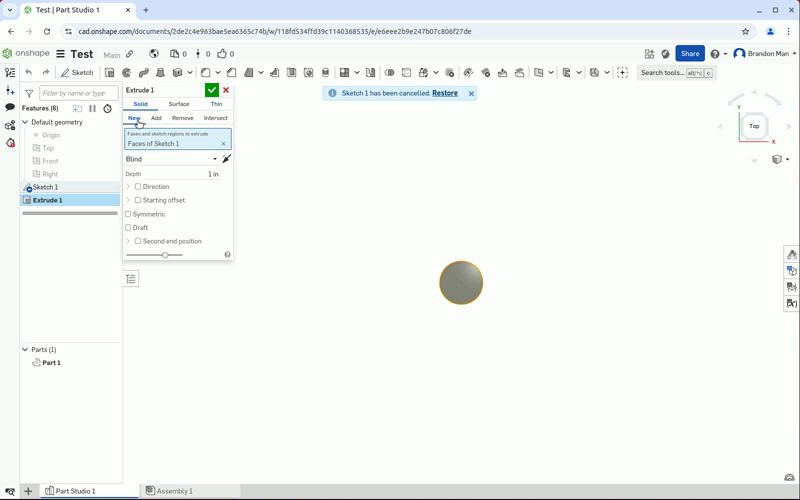
key(tab, 4)
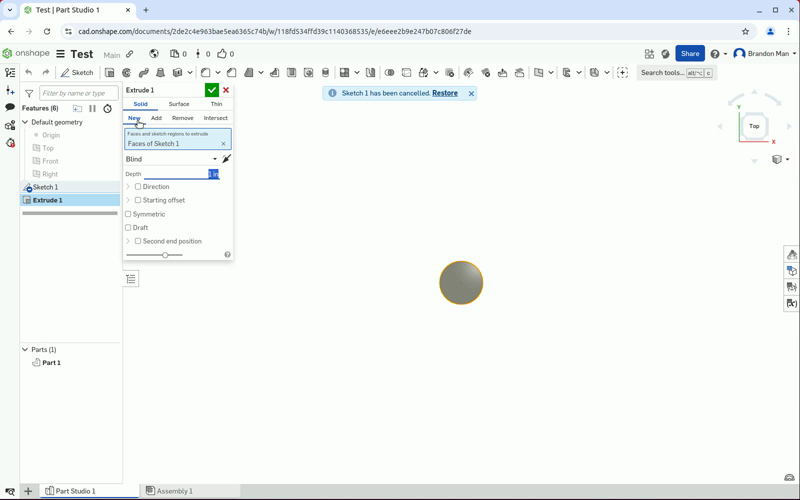
text(23.108)
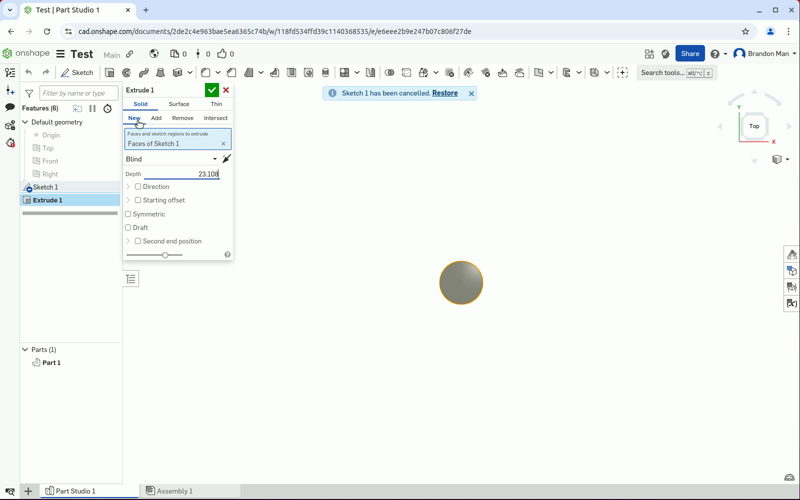
key(enter)
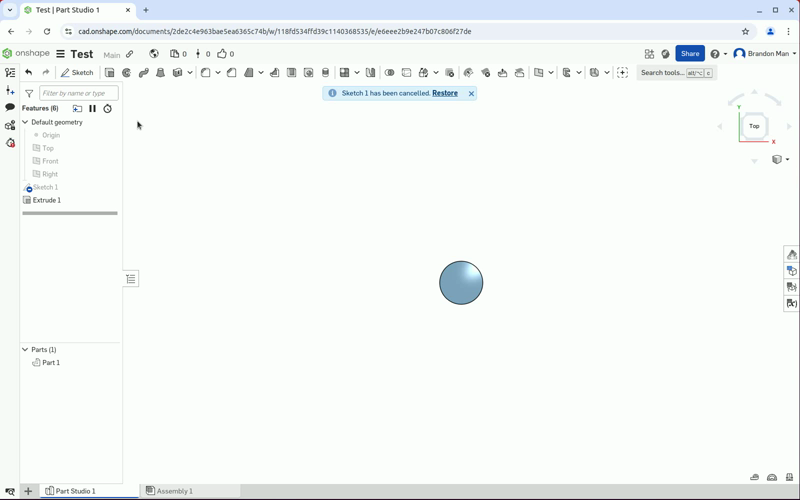
key(shift+h)
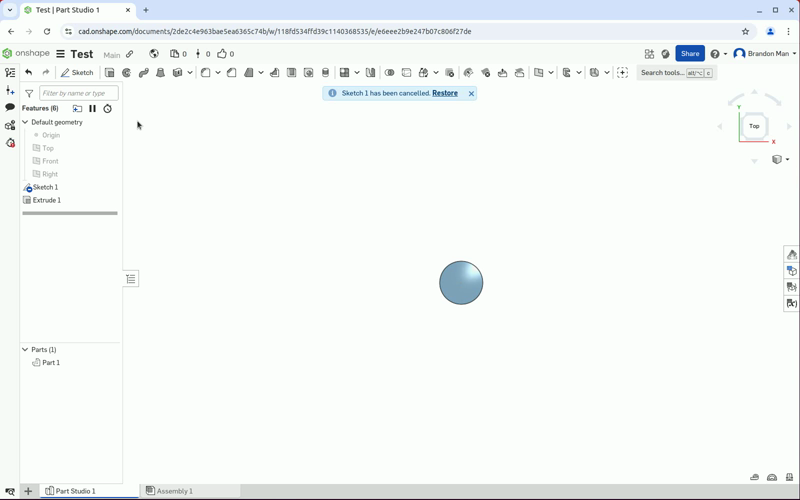
key(shift+h)
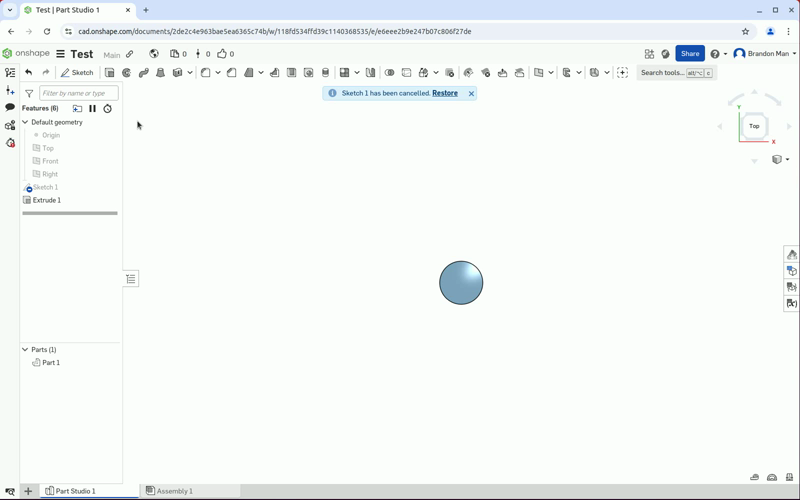
mouse_move(73, 189)
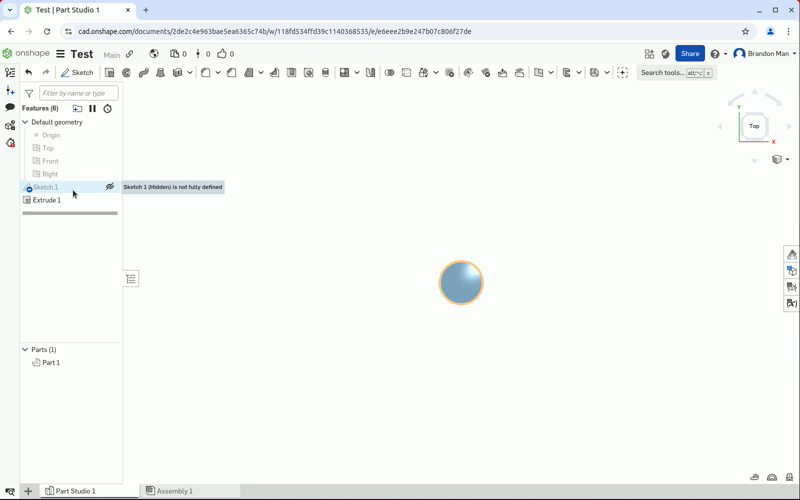
click(73, 189)
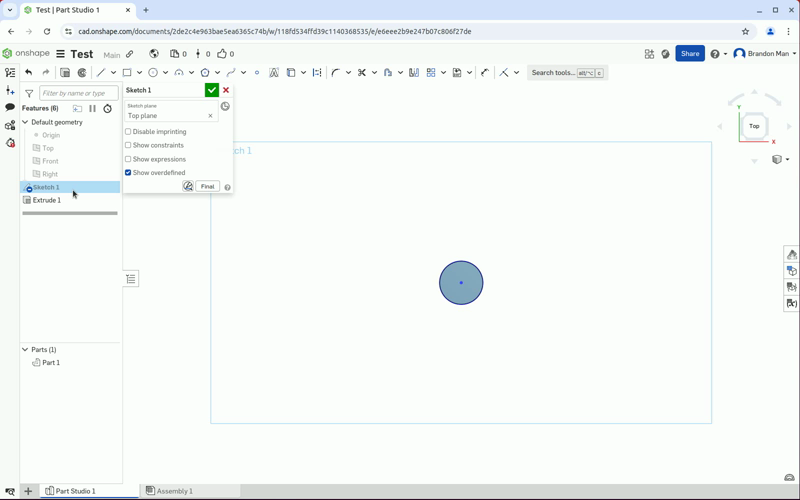
mouse_move(229, 92)
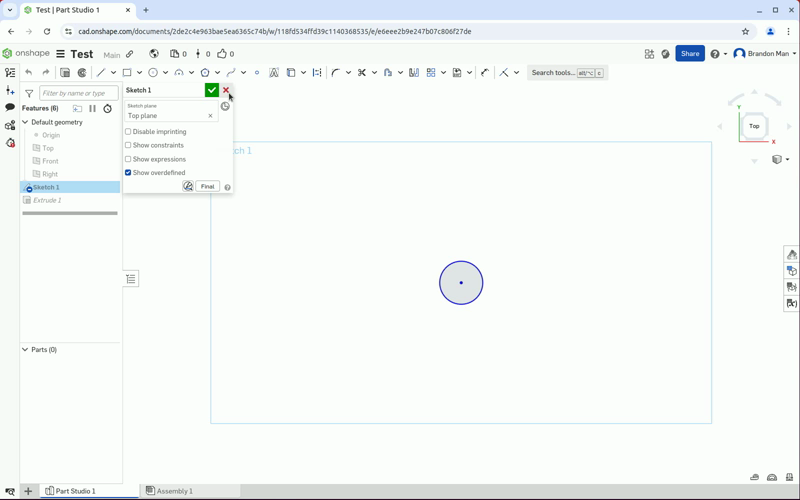
click(229, 92)
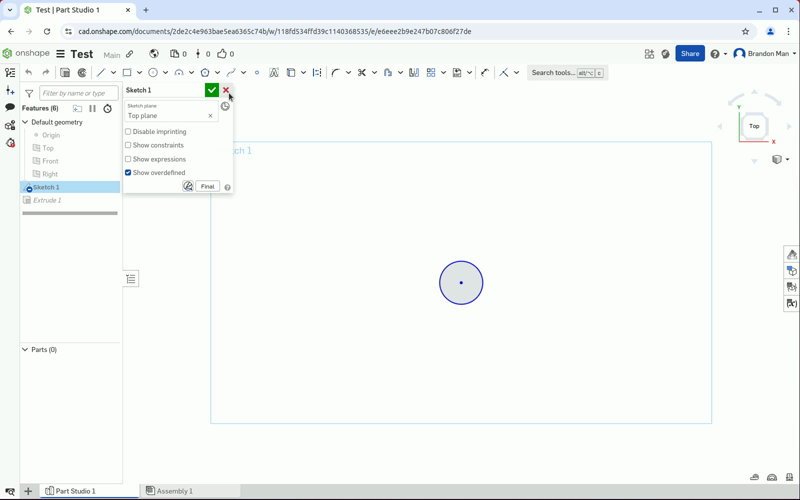
key(shift+s)
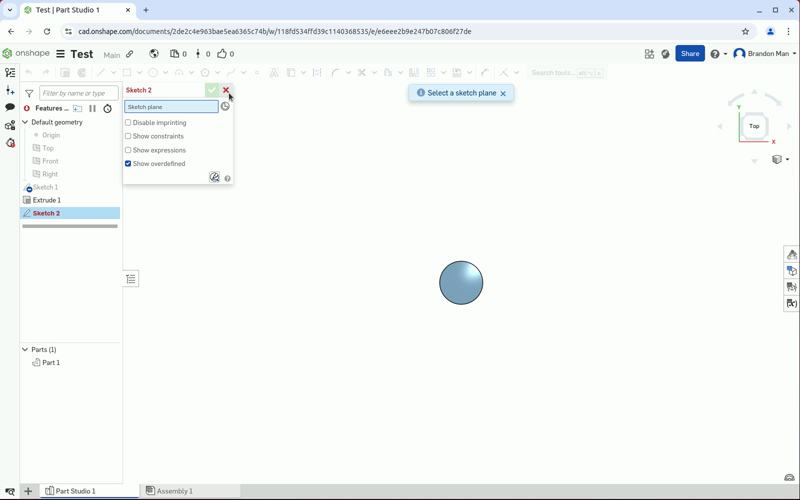
mouse_move(73, 150)
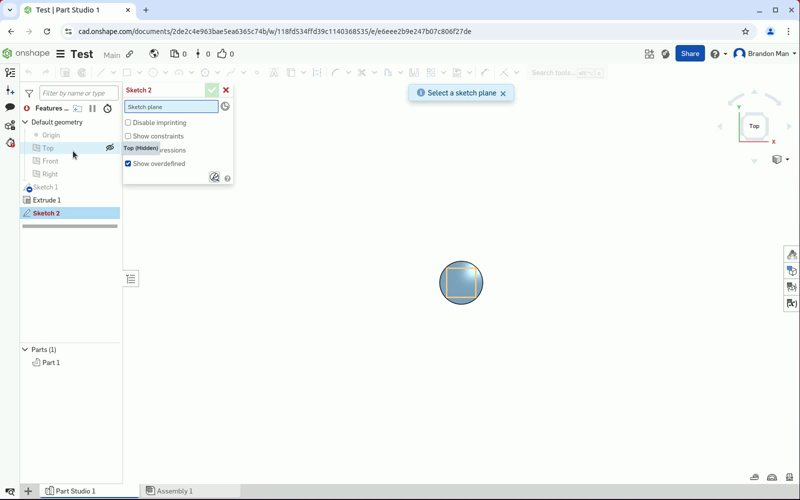
click(73, 150)
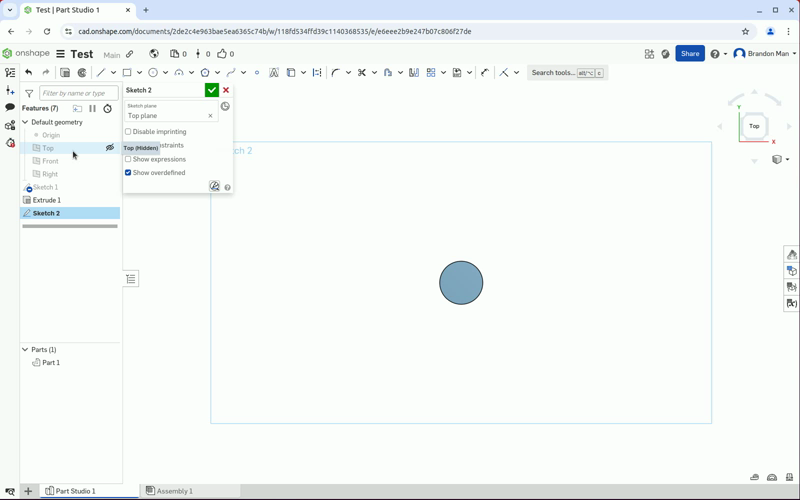
mouse_move(73, 352)
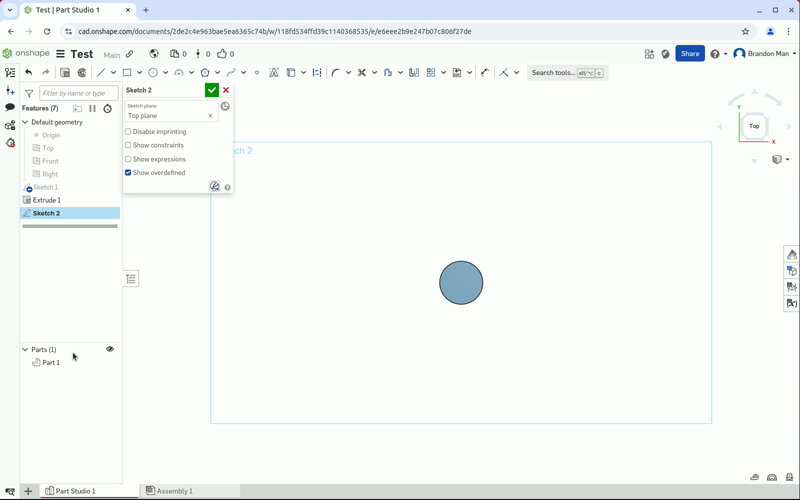
key(y)
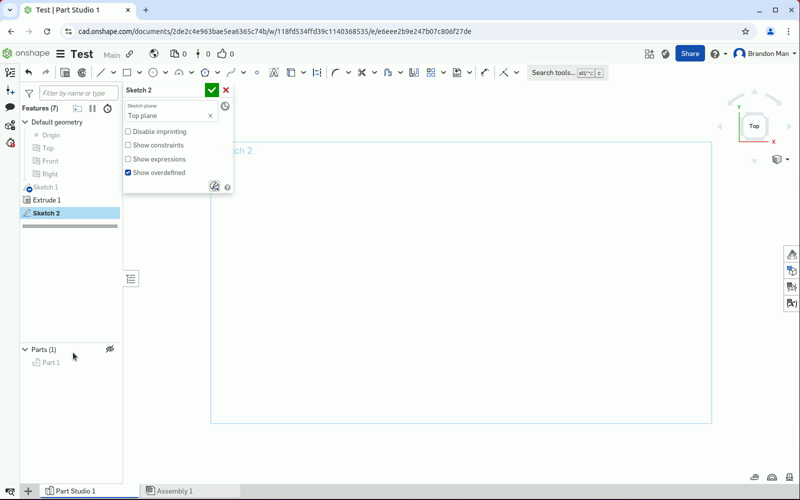
key(c)
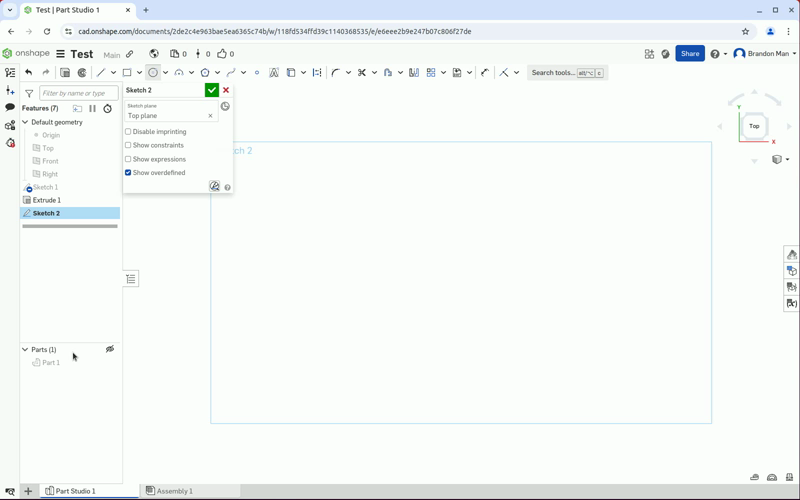
key_down(shift)
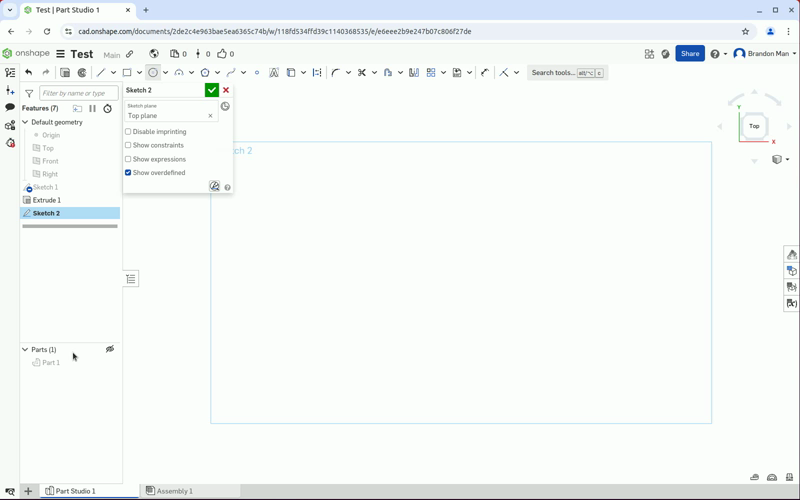
mouse_move(461, 282)
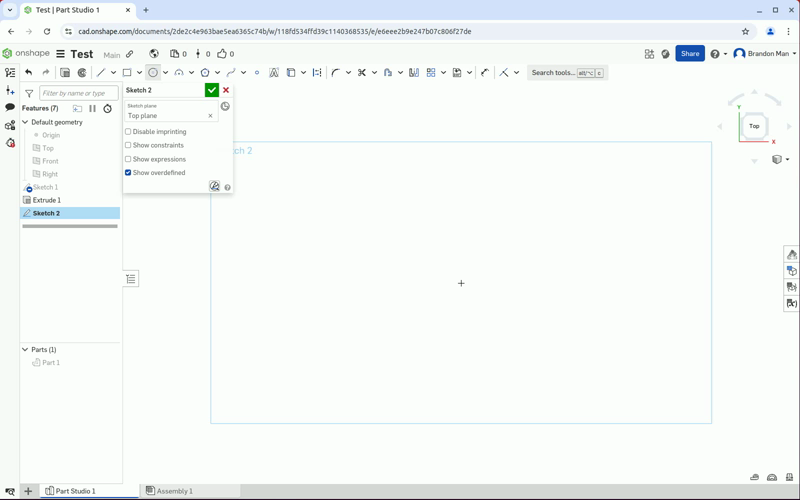
click(461, 282)
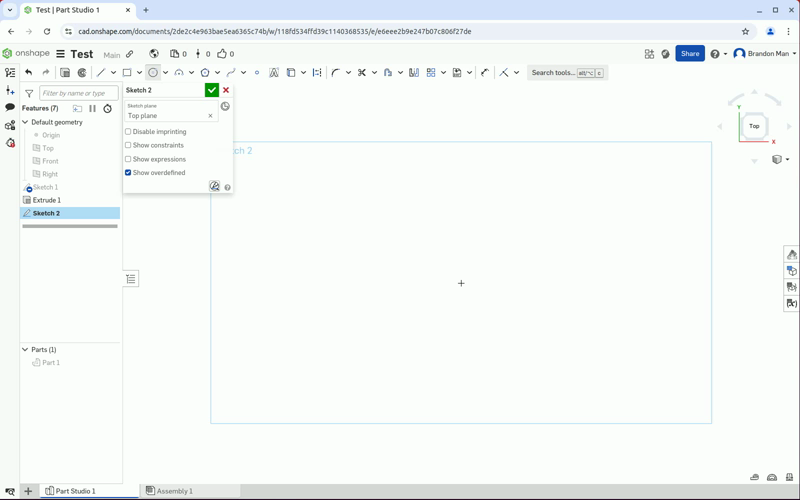
key_up(shift)
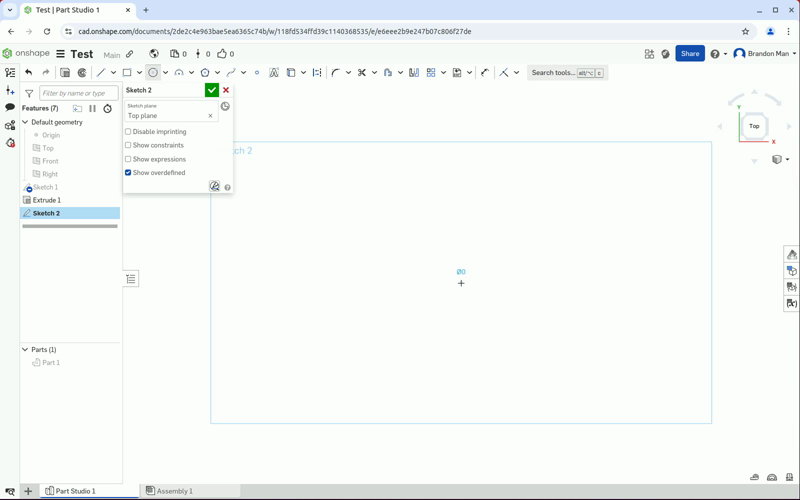
mouse_move(497, 282)
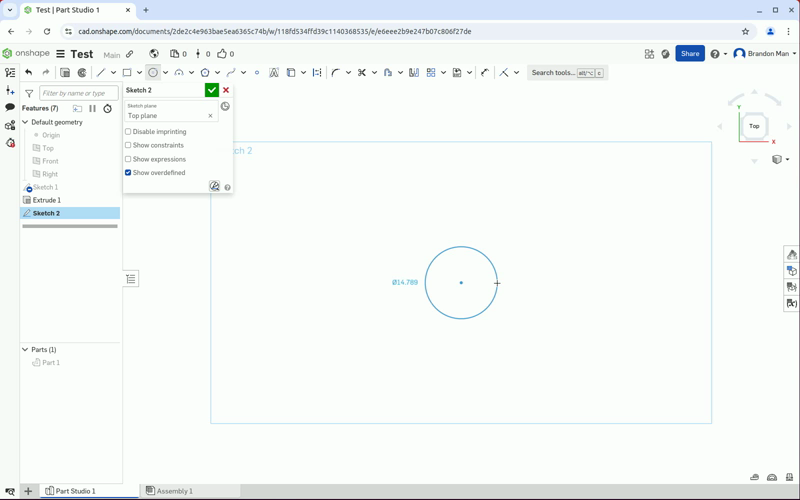
click(497, 282)
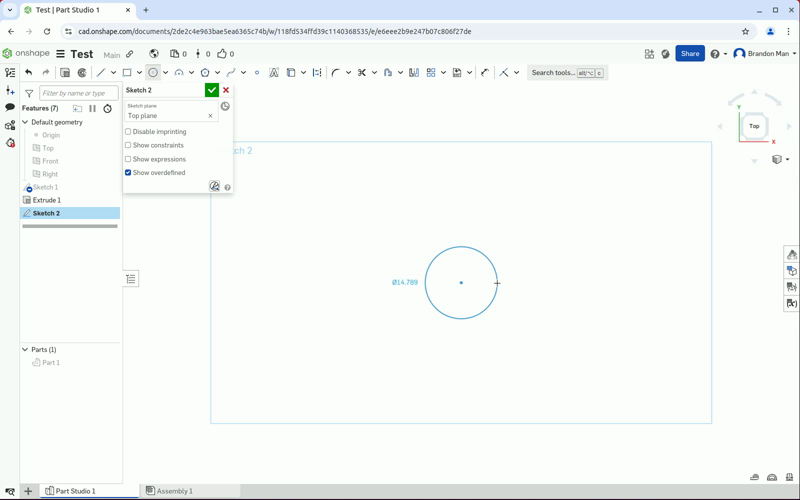
key(esc)
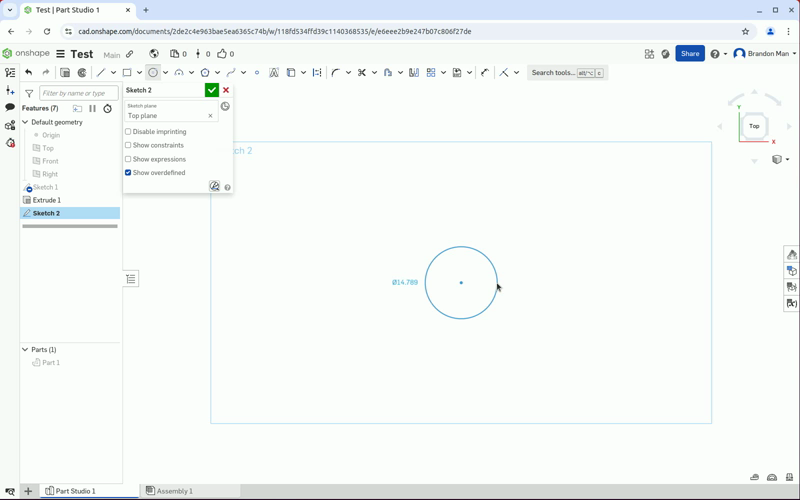
key(c)
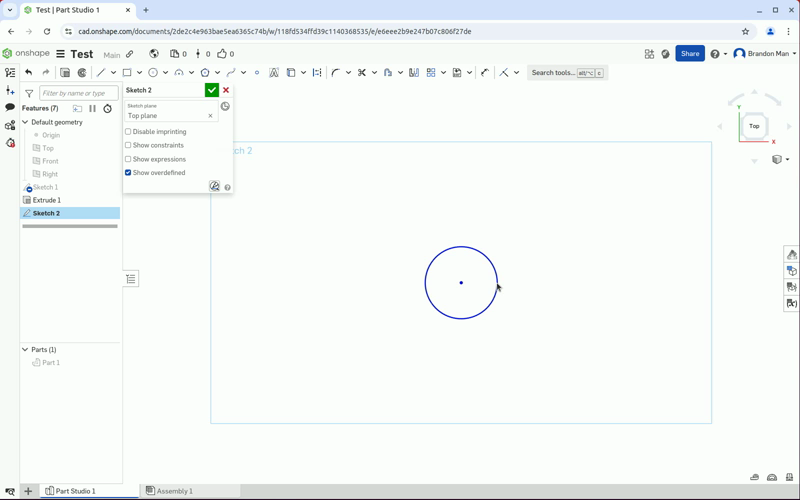
key_down(shift)
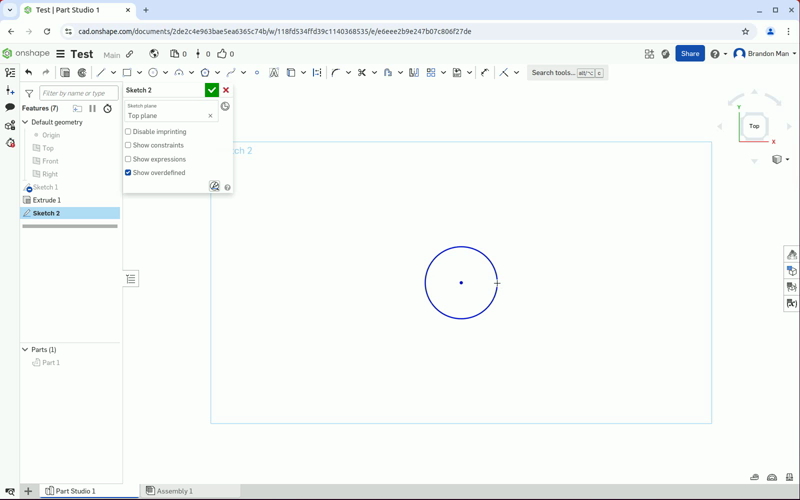
mouse_move(461, 282)
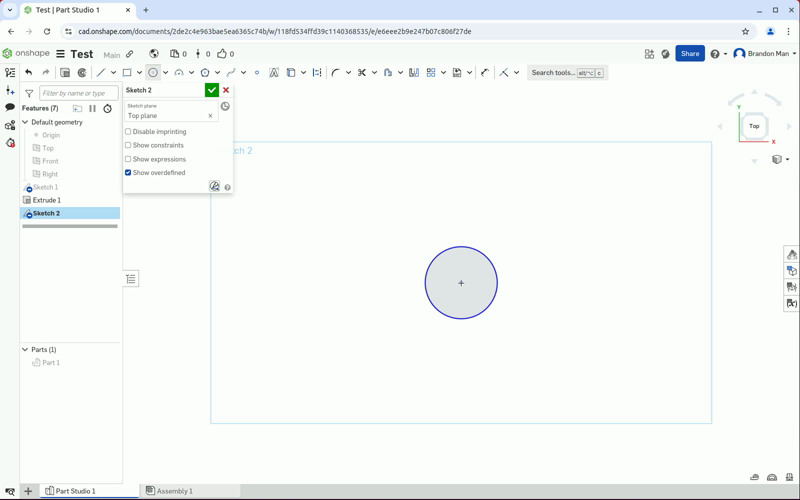
click(461, 282)
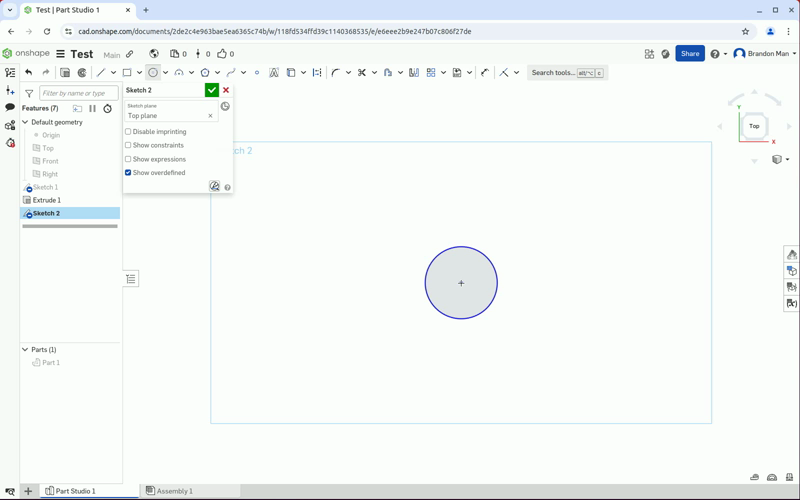
key_up(shift)
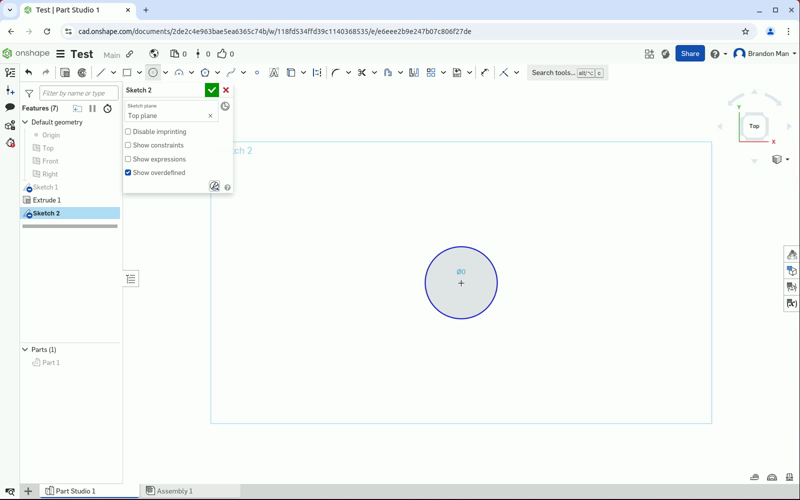
mouse_move(482, 282)
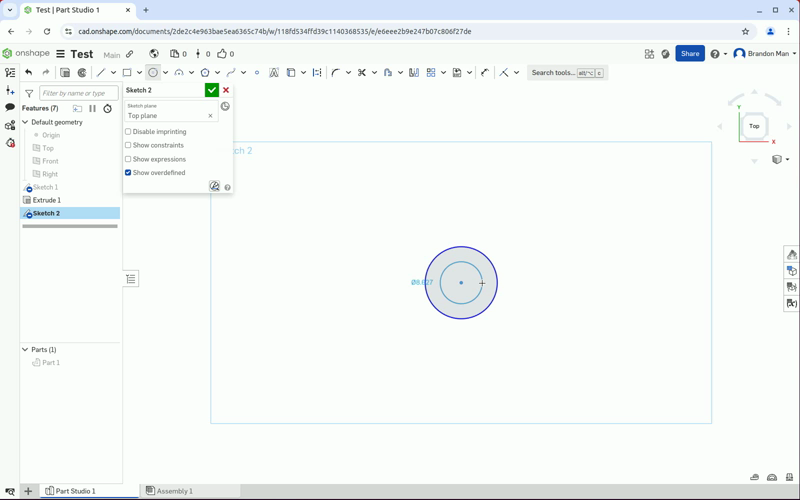
click(482, 282)
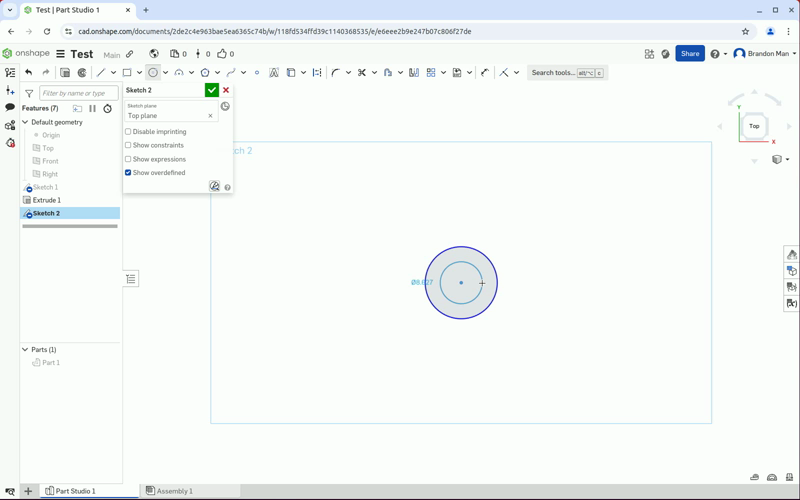
key(esc)
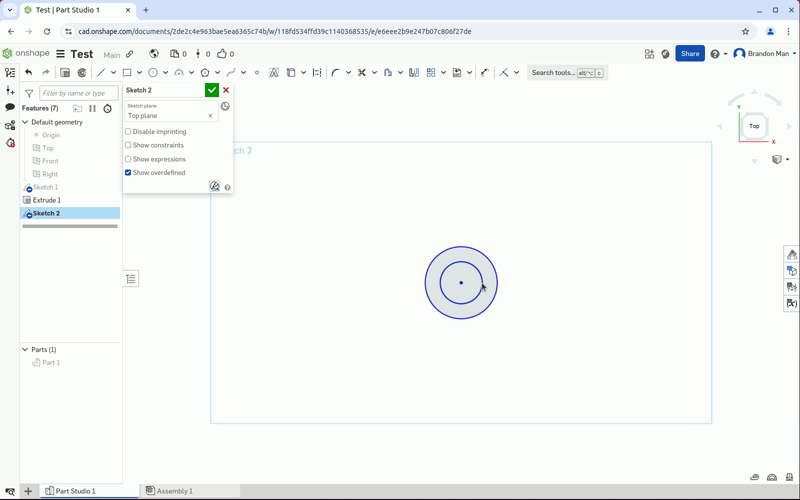
mouse_move(463, 314)
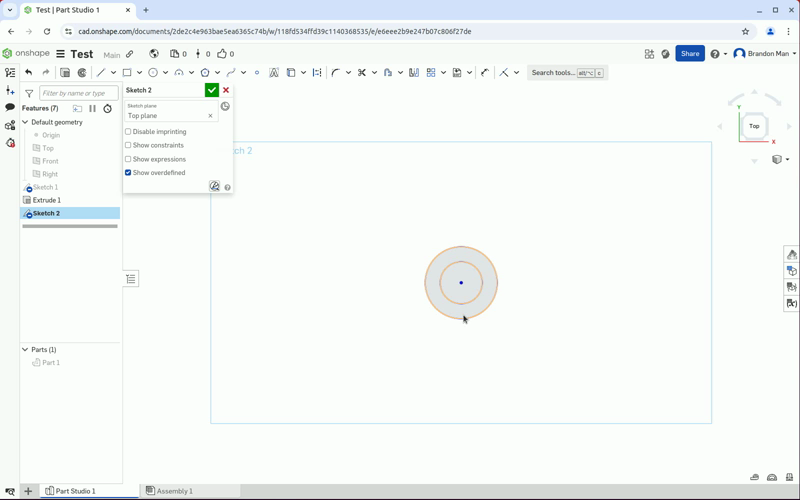
click(463, 314)
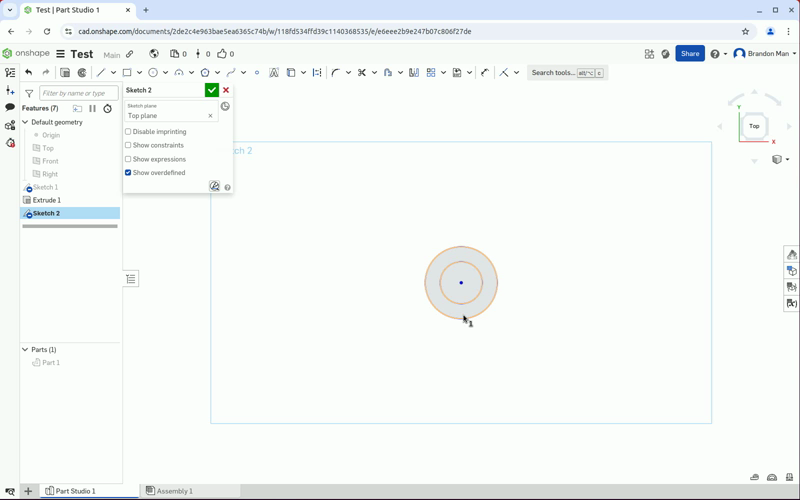
mouse_move(73, 352)
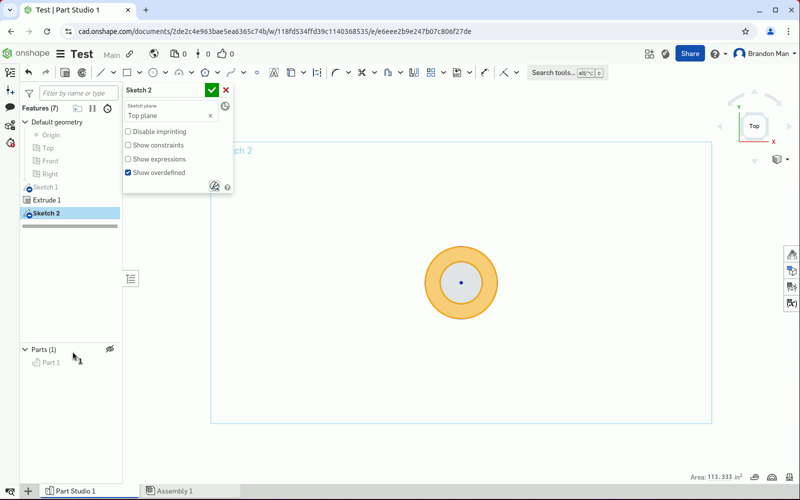
key(shift+y)
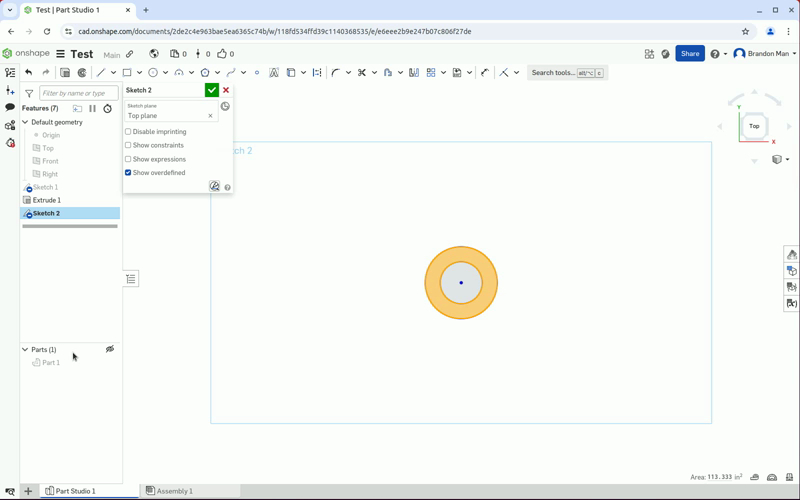
key(shift+e)
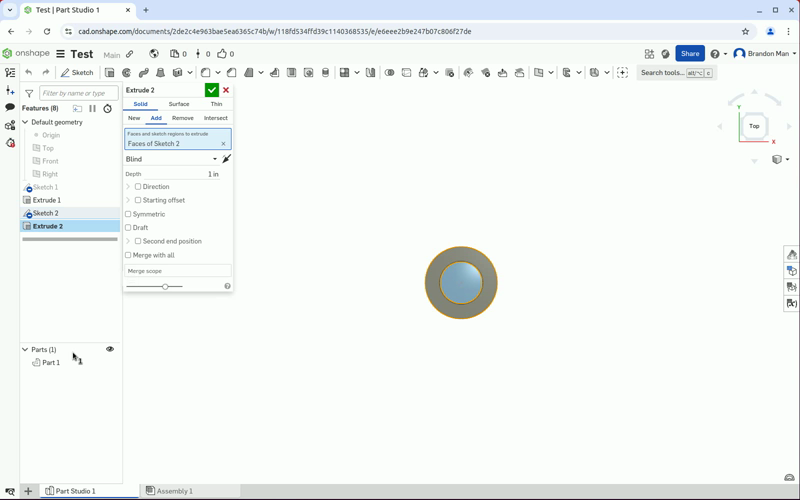
mouse_move(143, 106)
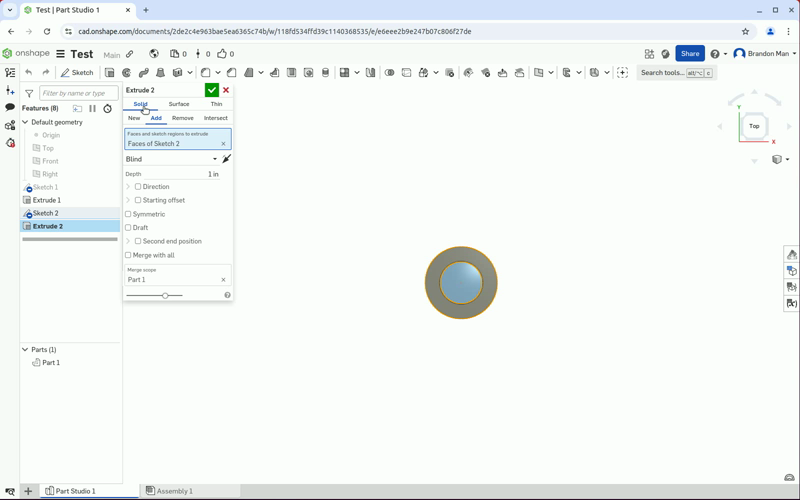
click(143, 106)
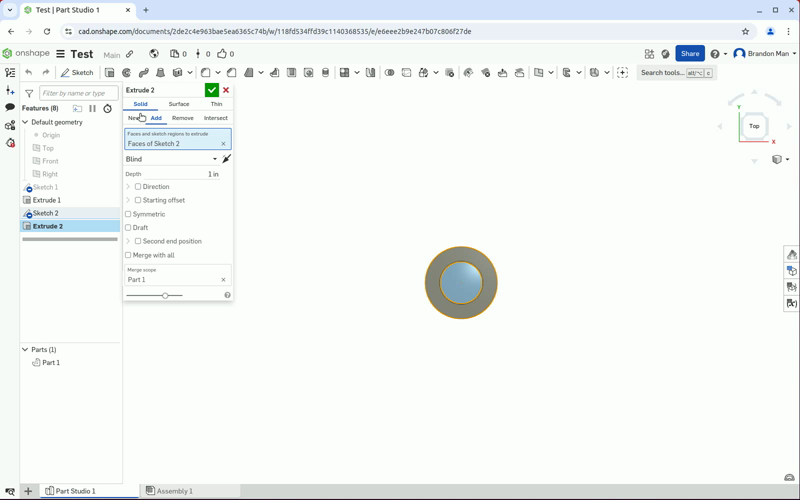
mouse_move(137, 120)
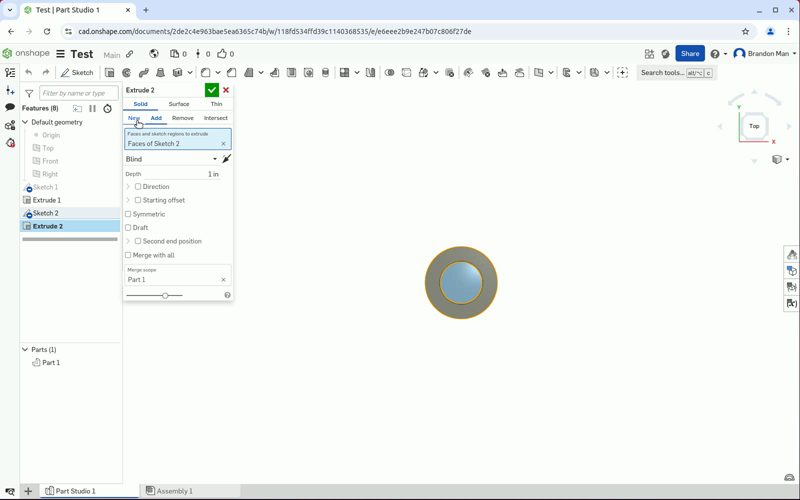
click(137, 120)
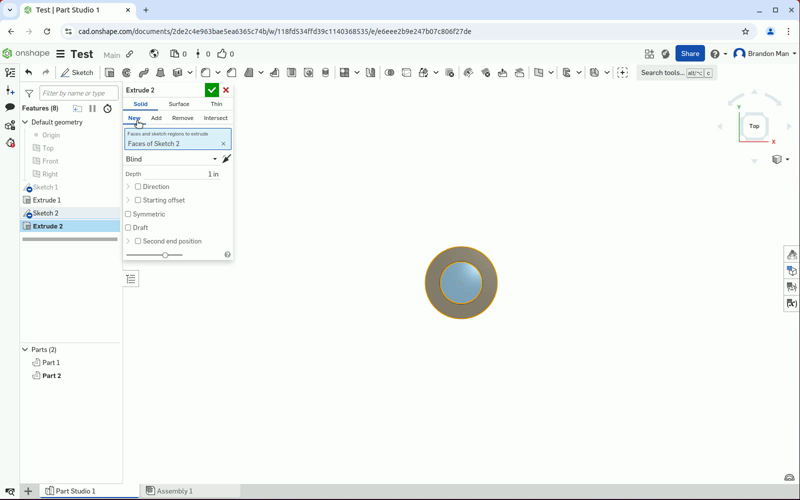
key(tab, 4)
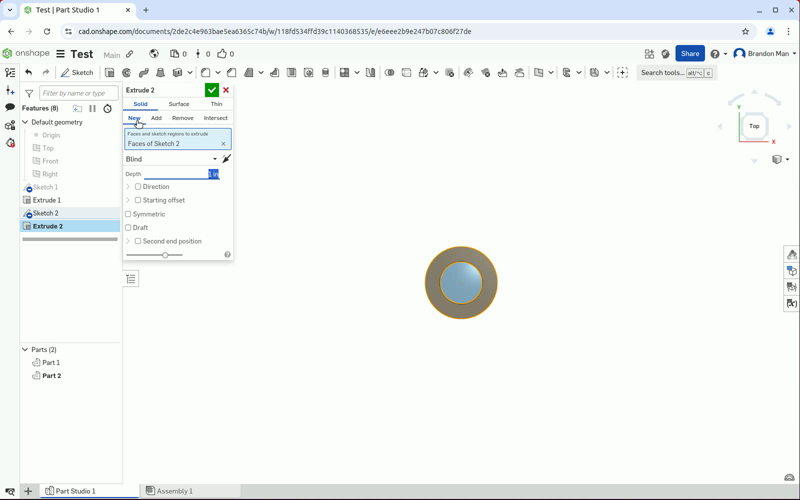
text(-23.108)
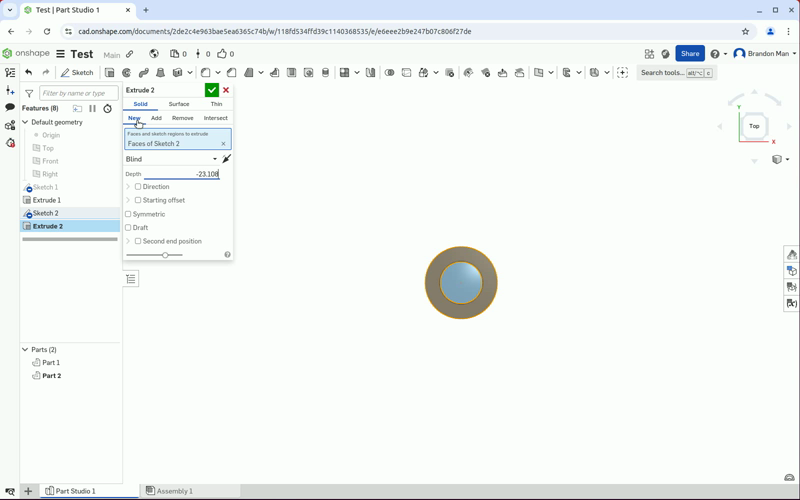
key(enter)
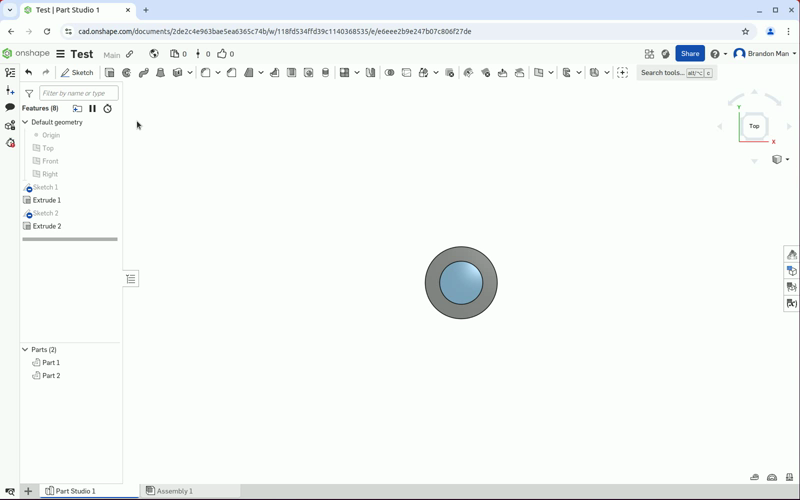
key(shift+h)
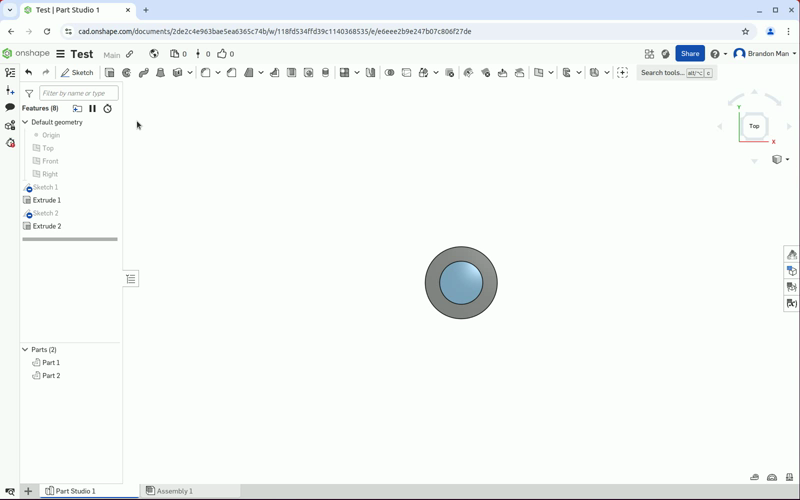
key(shift+h)
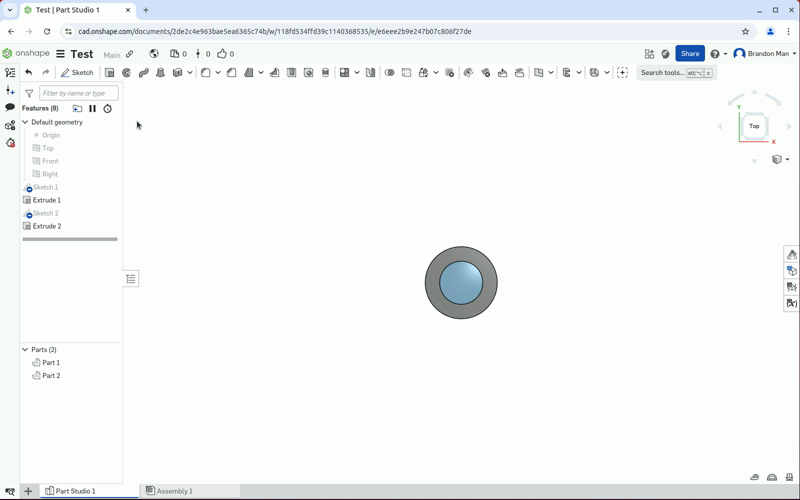
mouse_move(73, 189)
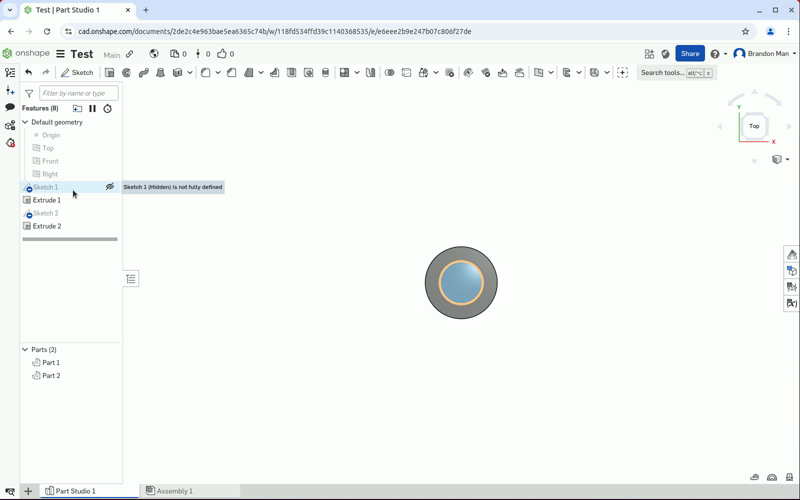
click(73, 189)
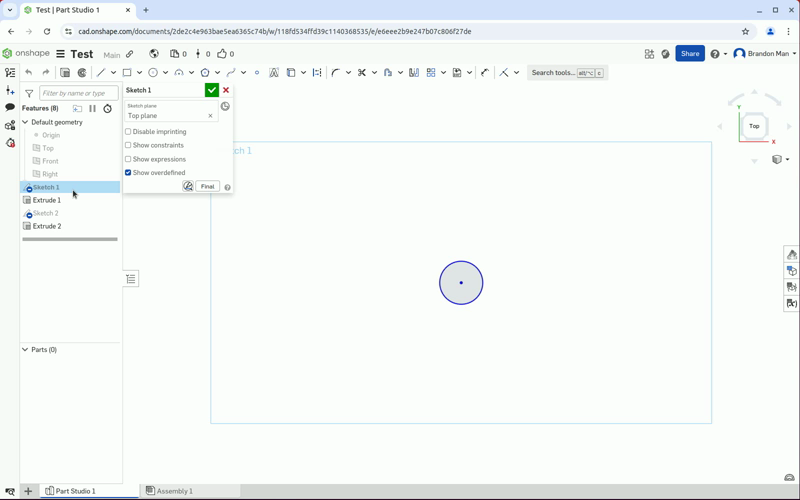
mouse_move(229, 92)
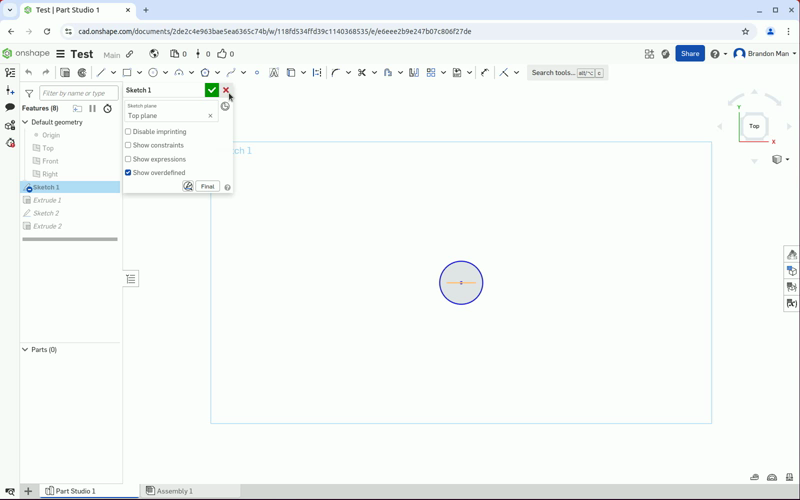
click(229, 92)
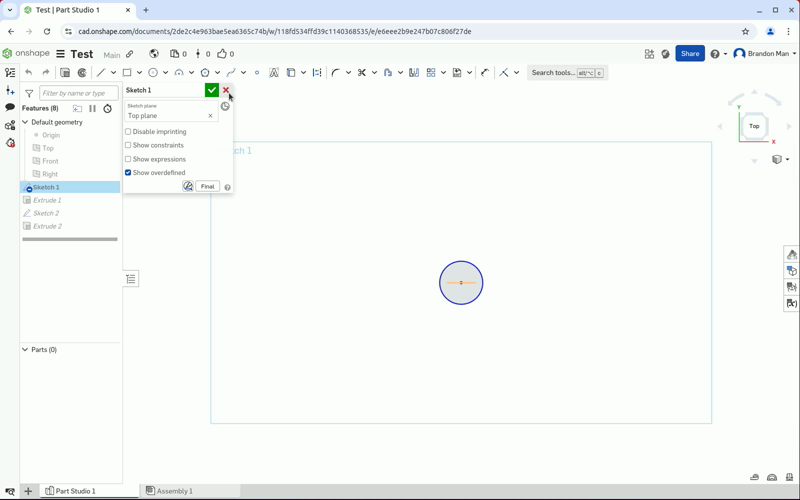
key(shift+s)
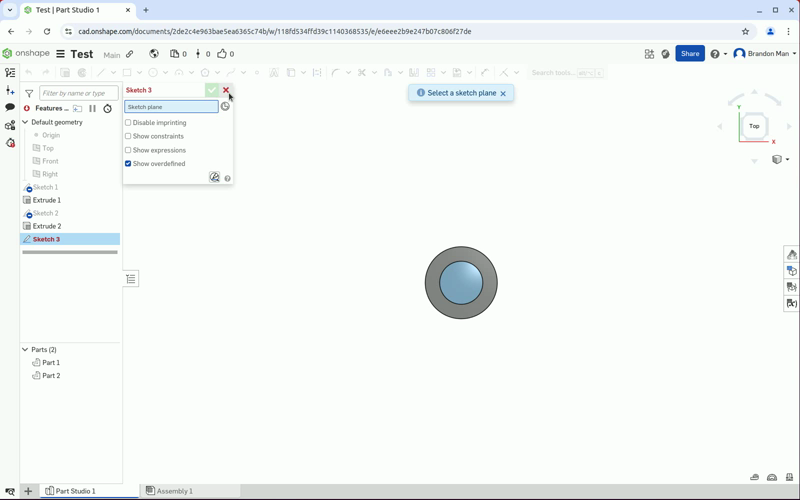
mouse_move(73, 150)
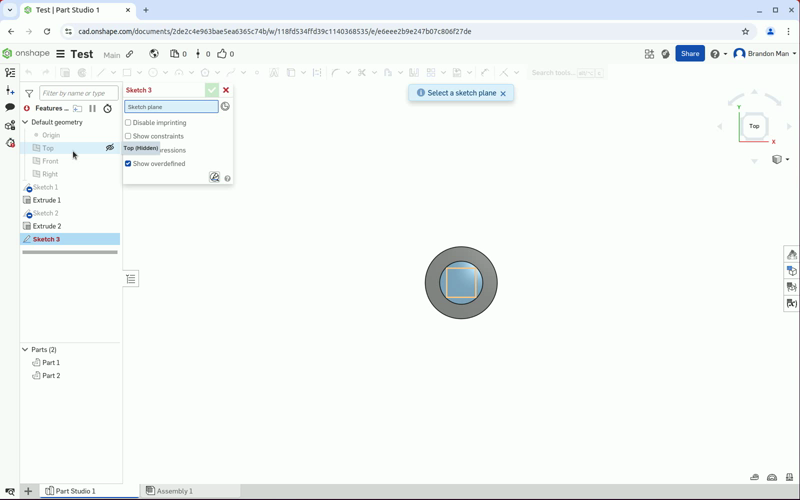
click(73, 150)
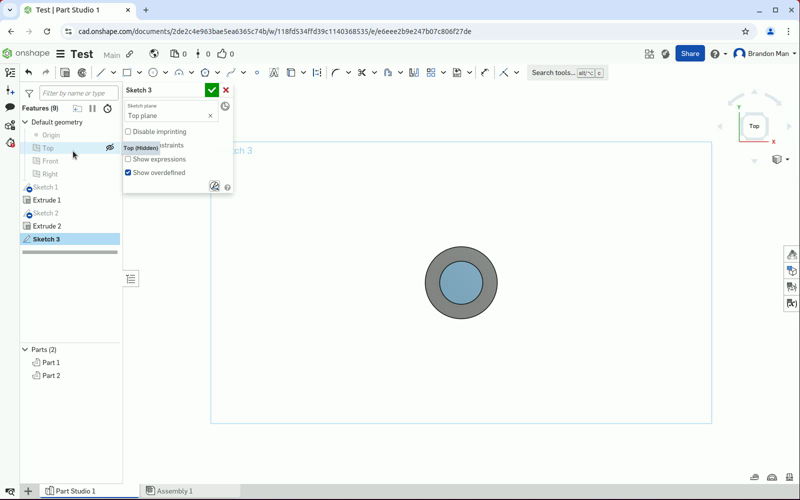
mouse_move(73, 352)
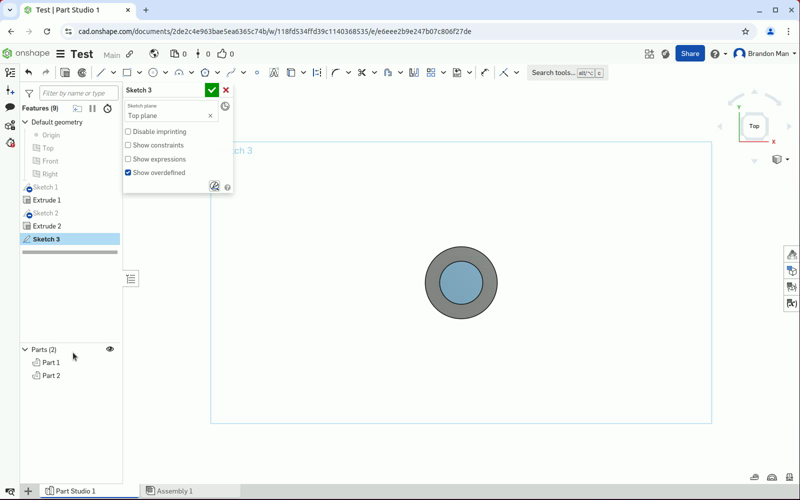
key(y)
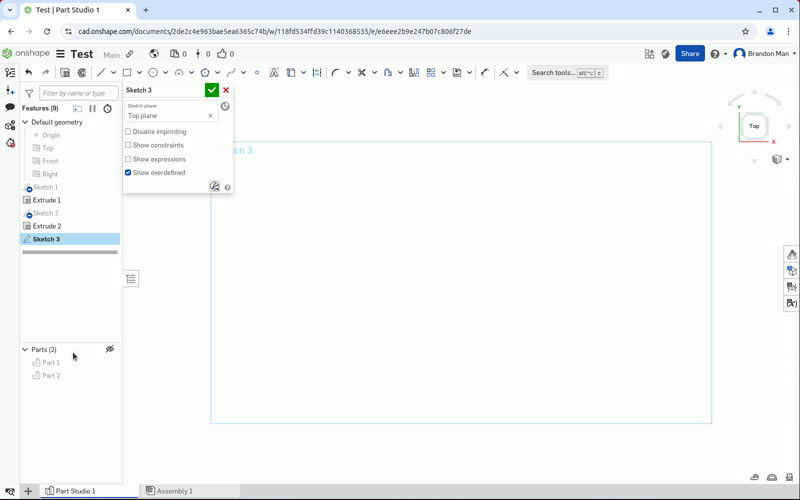
key(c)
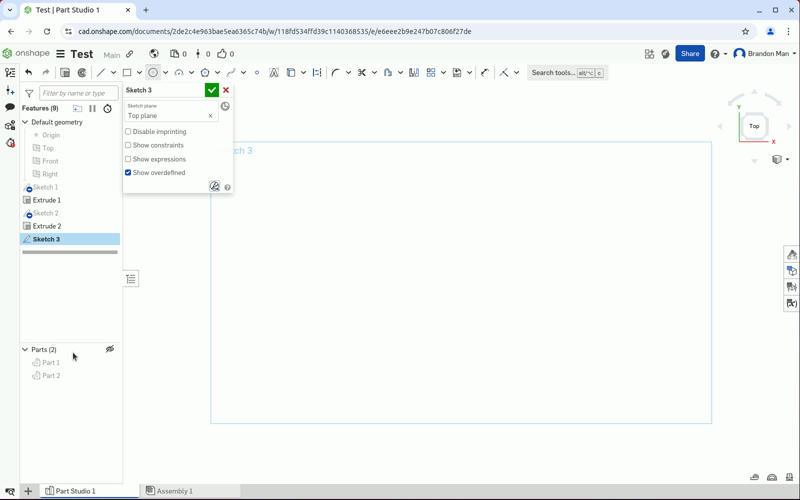
key_down(shift)
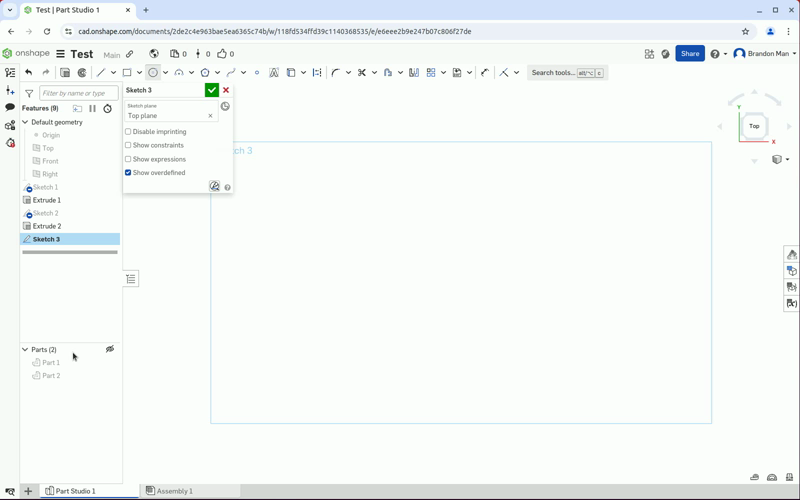
mouse_move(461, 282)
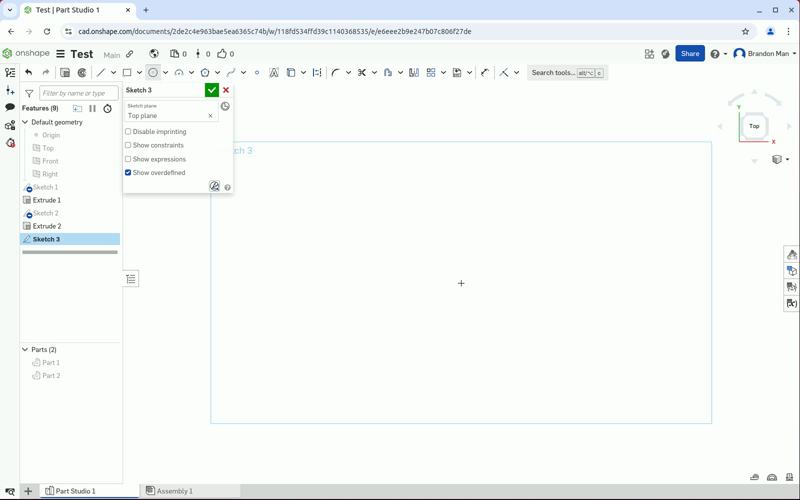
click(461, 282)
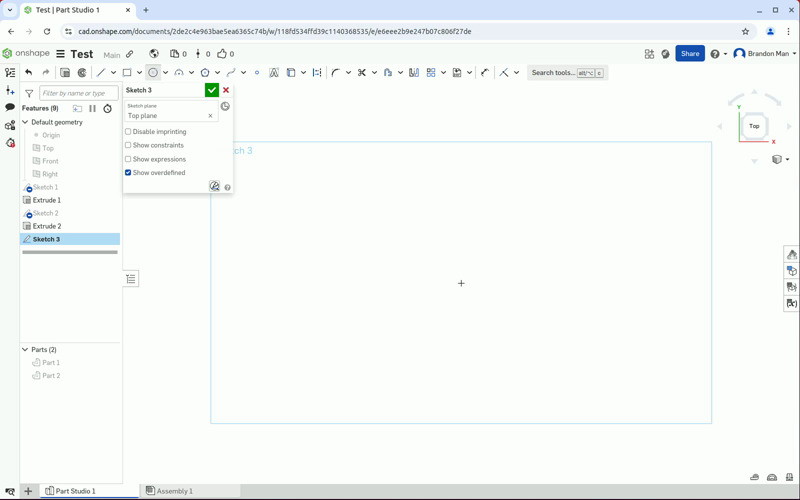
key_up(shift)
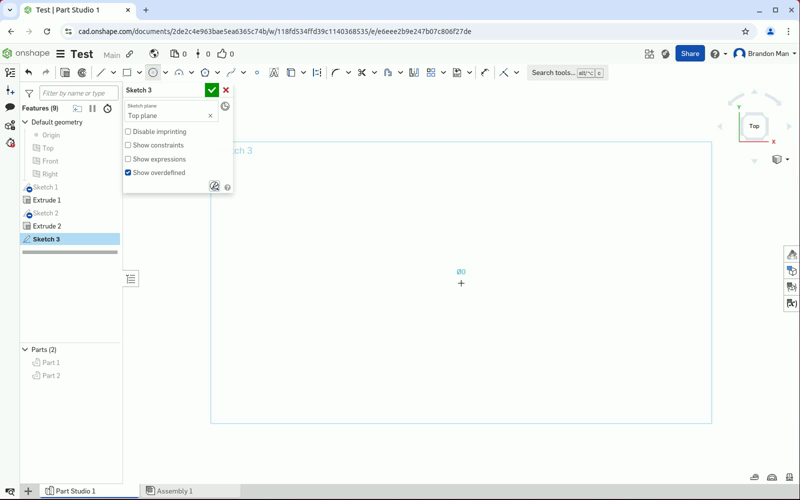
mouse_move(482, 282)
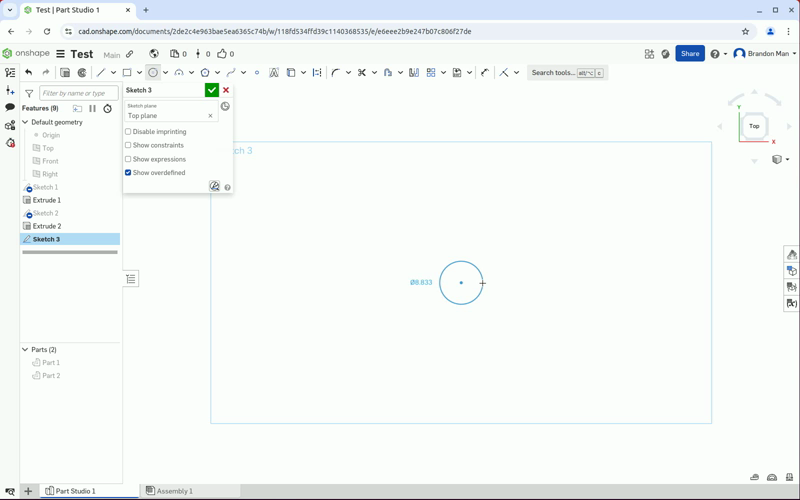
click(482, 282)
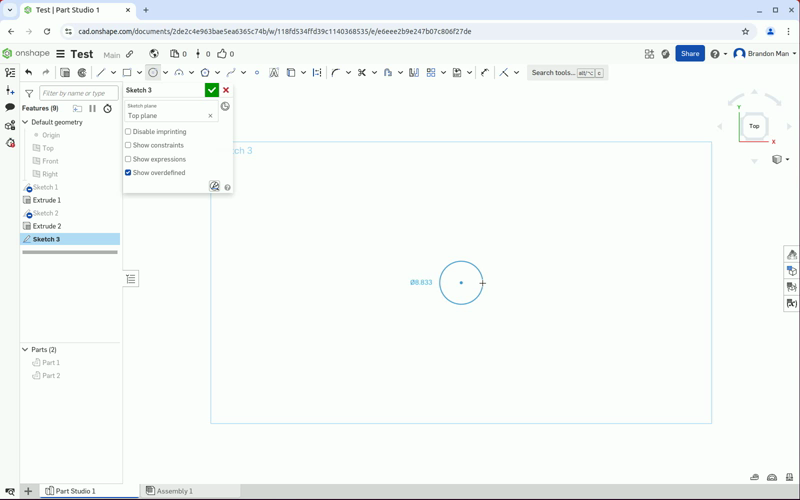
key(esc)
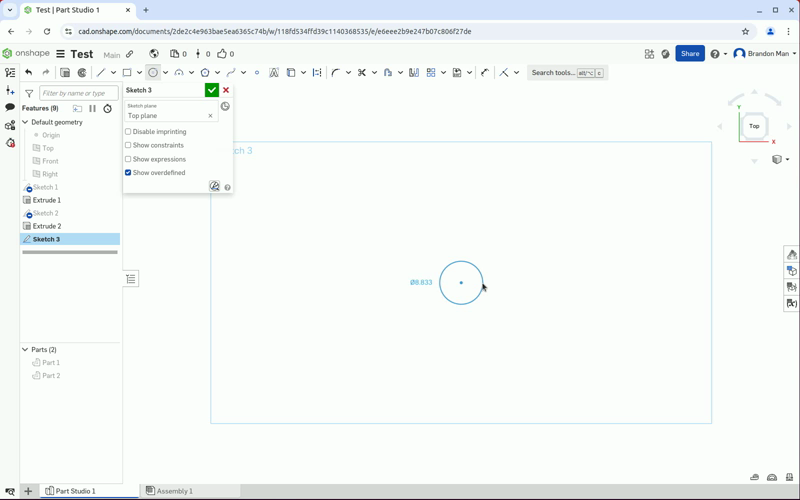
mouse_move(442, 274)
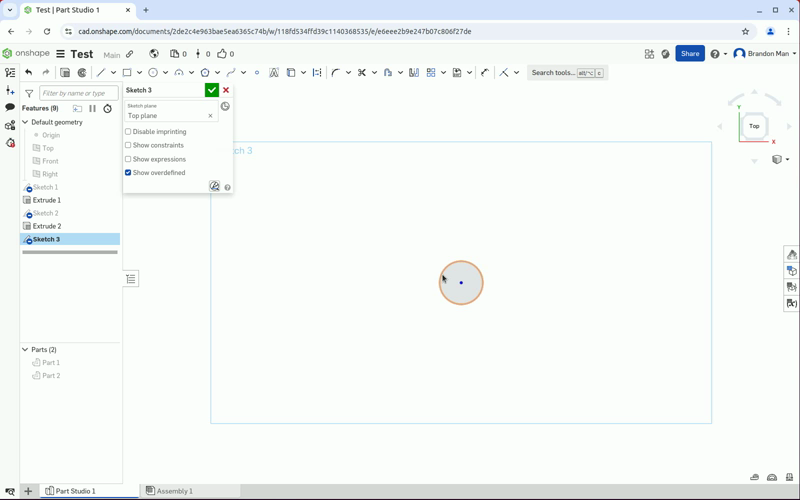
scroll(6)
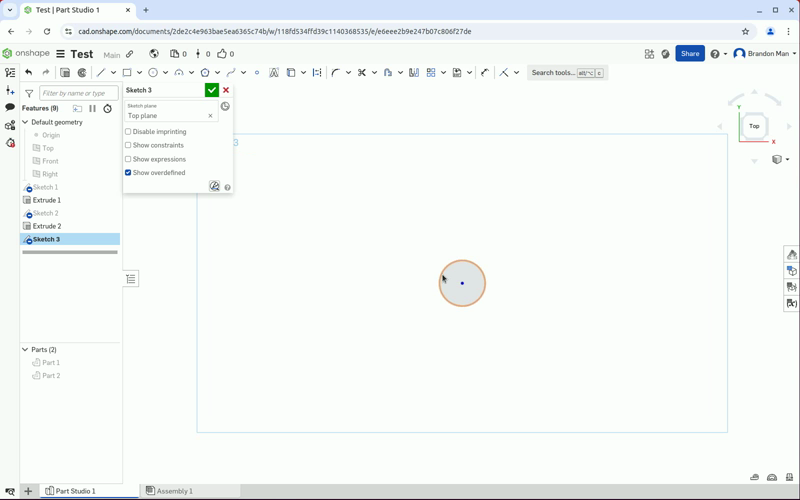
scroll(6)
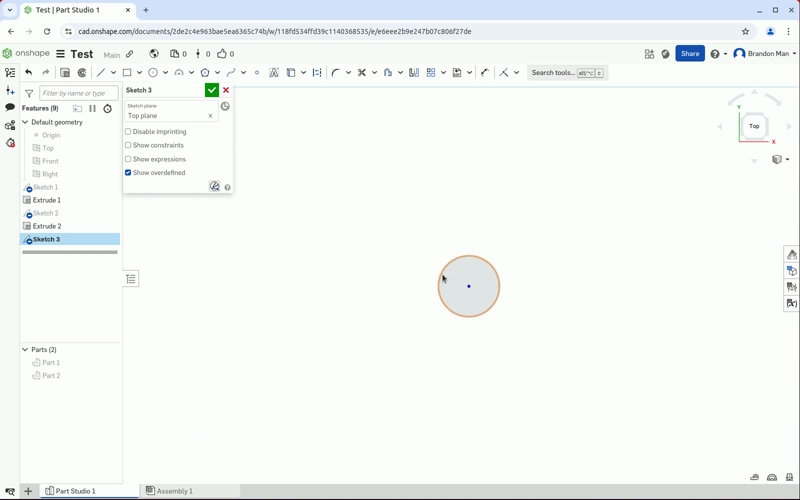
scroll(6)
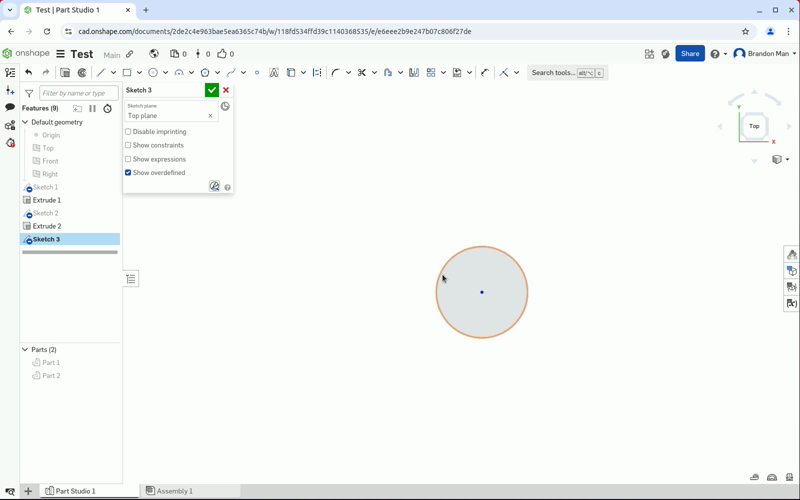
scroll(6)
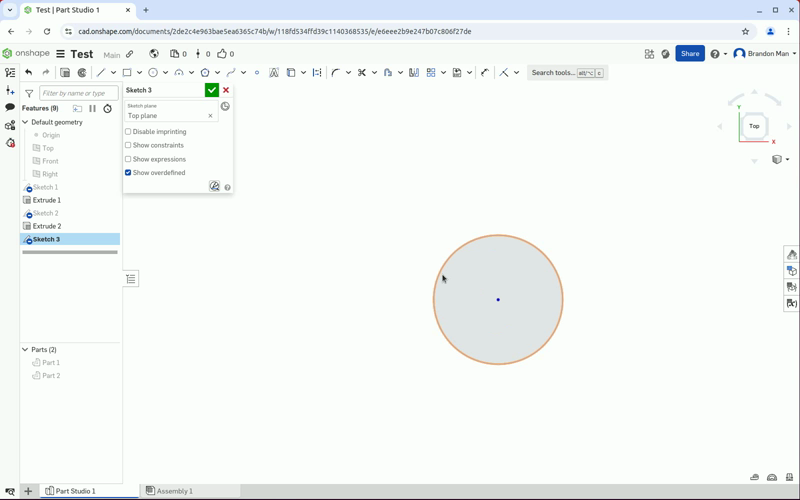
scroll(6)
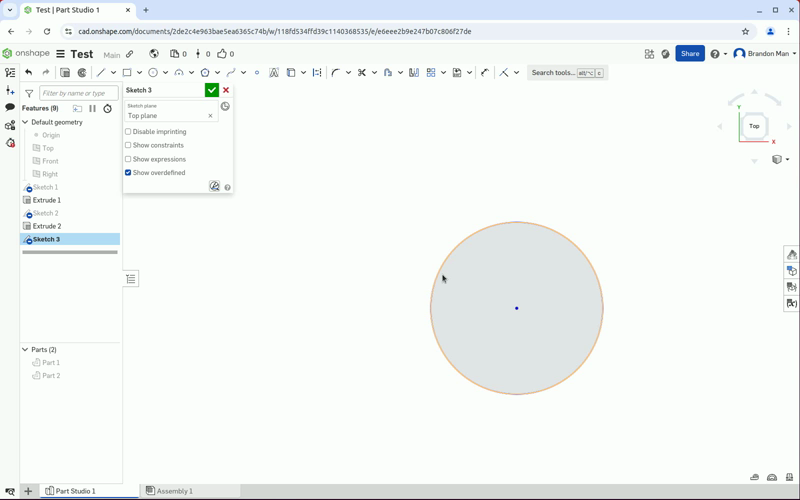
scroll(6)
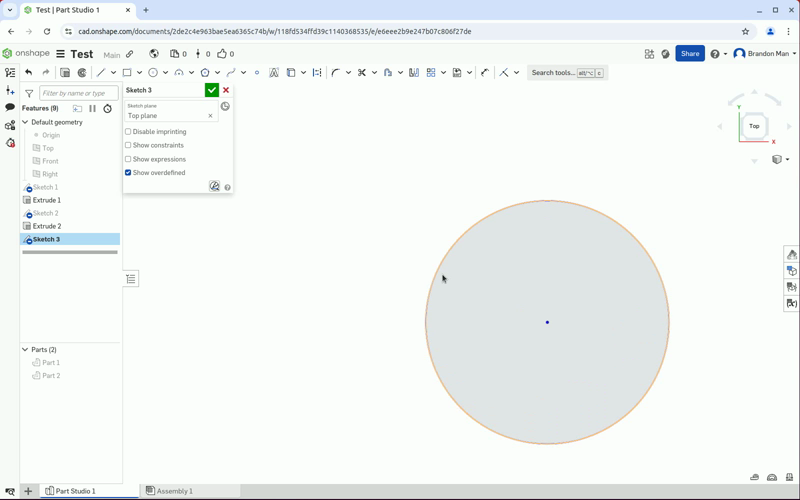
scroll(6)
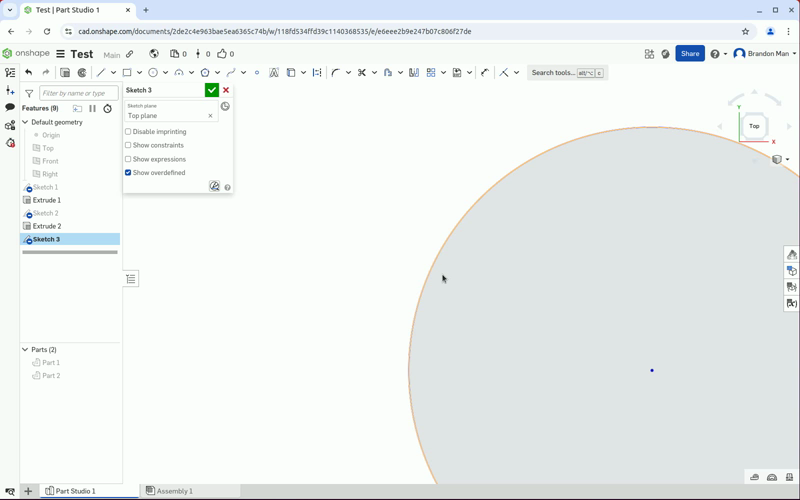
click(442, 274)
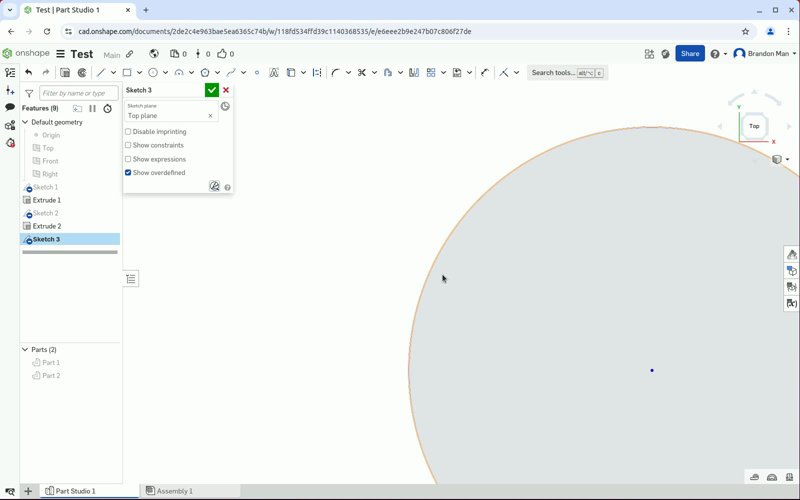
scroll(-6)
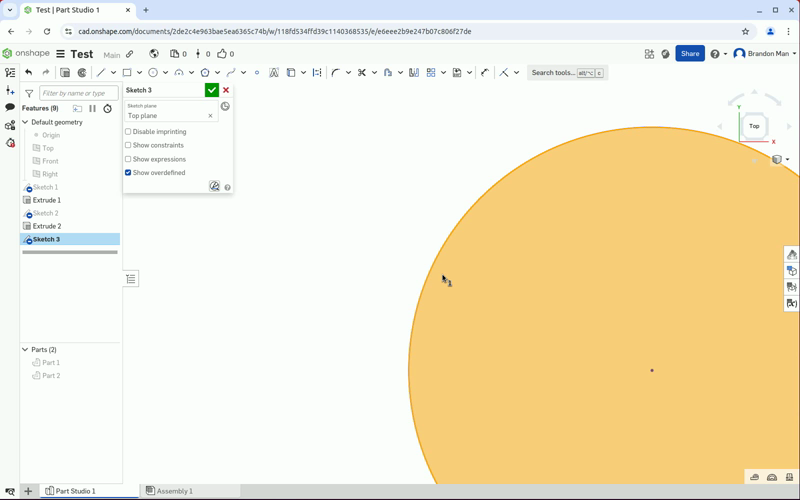
scroll(-6)
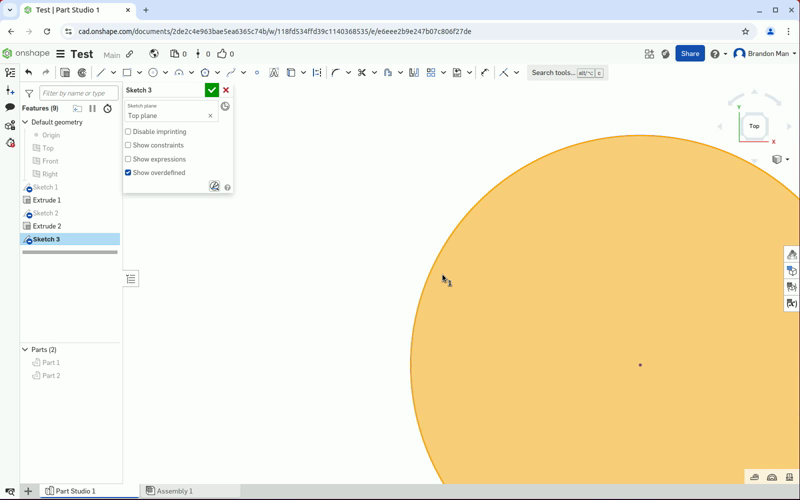
scroll(-6)
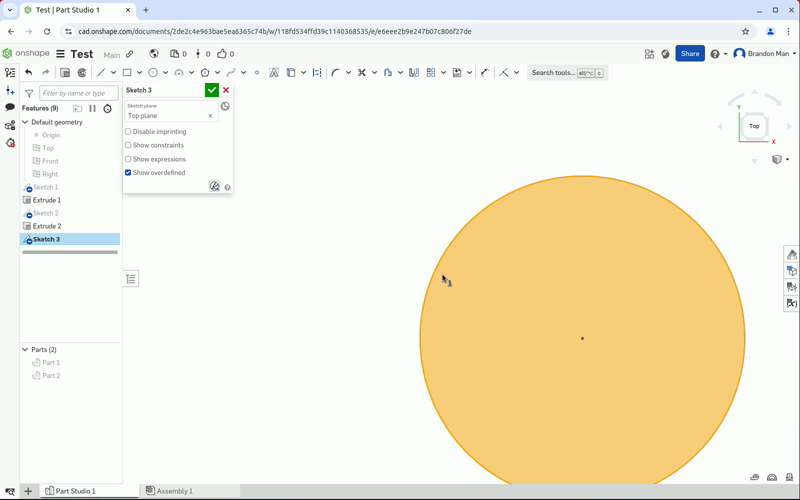
scroll(-6)
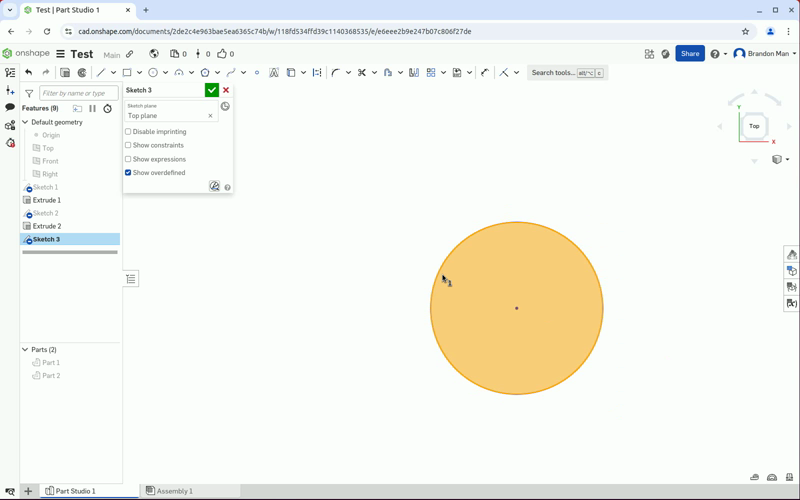
scroll(-6)
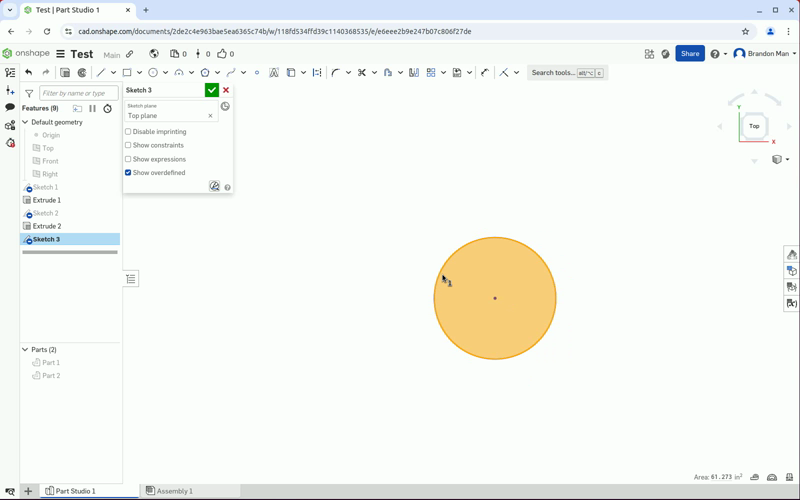
scroll(-6)
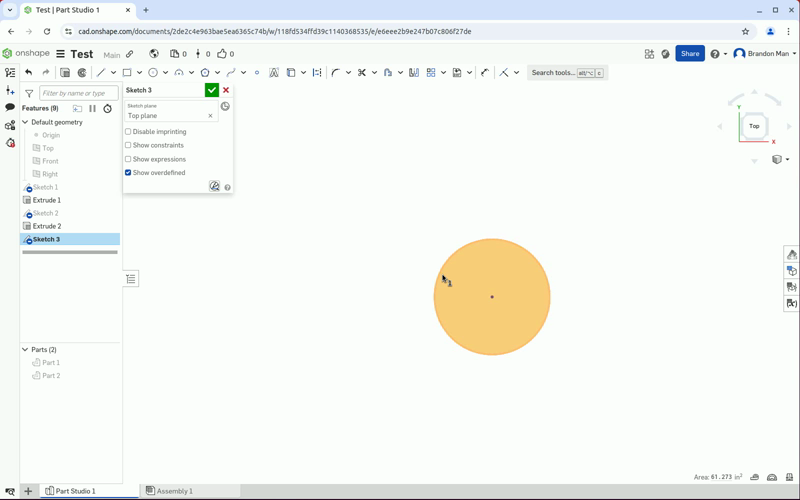
scroll(-6)
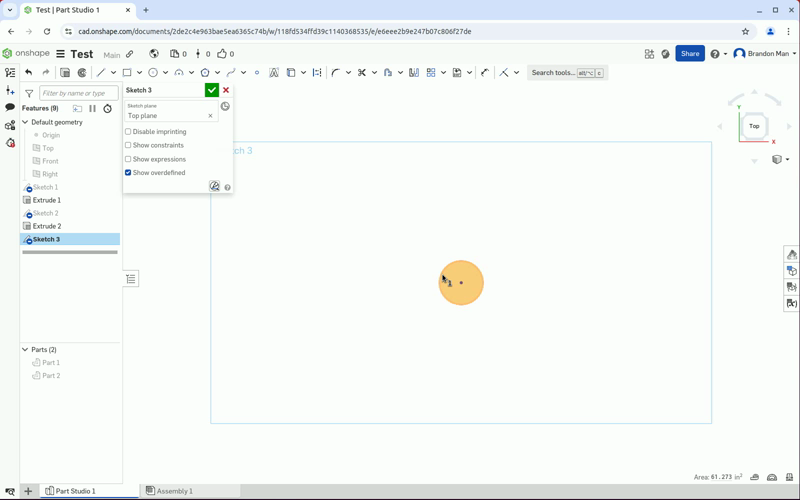
mouse_move(73, 352)
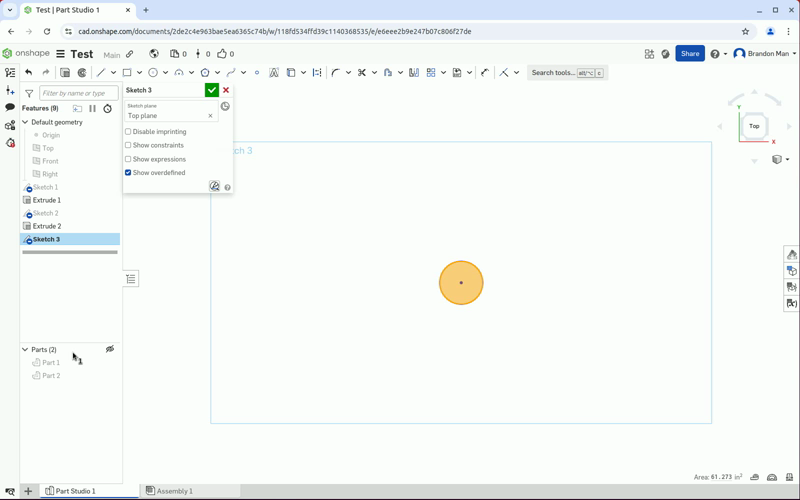
key(shift+y)
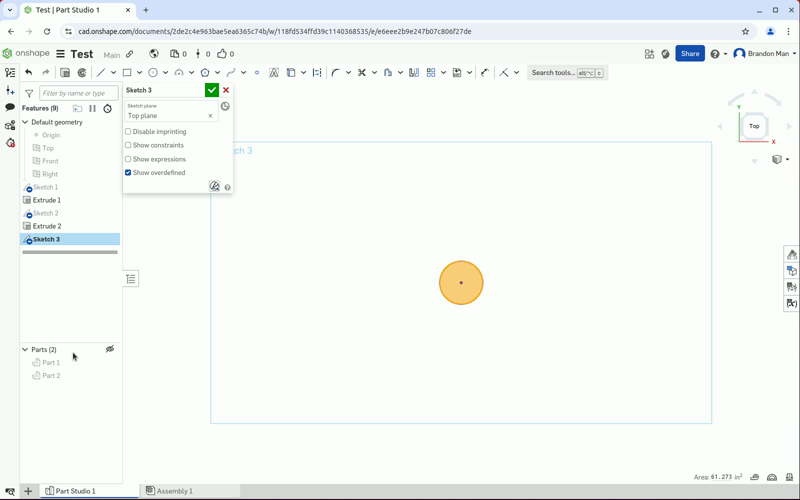
key(shift+e)
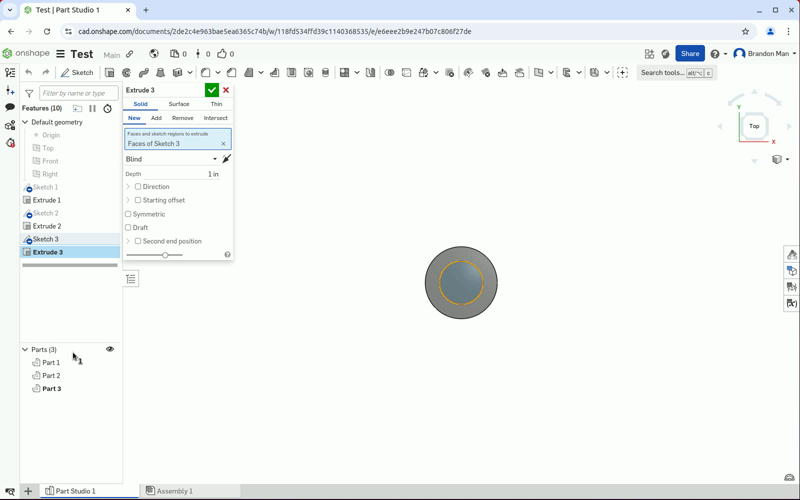
mouse_move(143, 106)
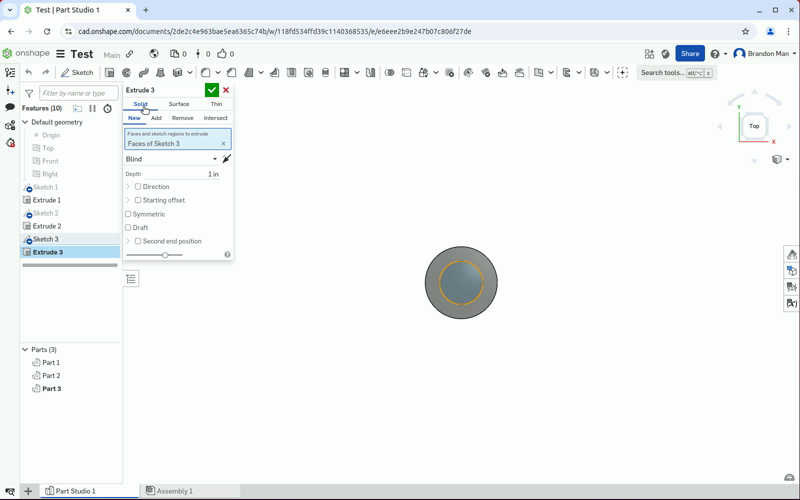
click(143, 106)
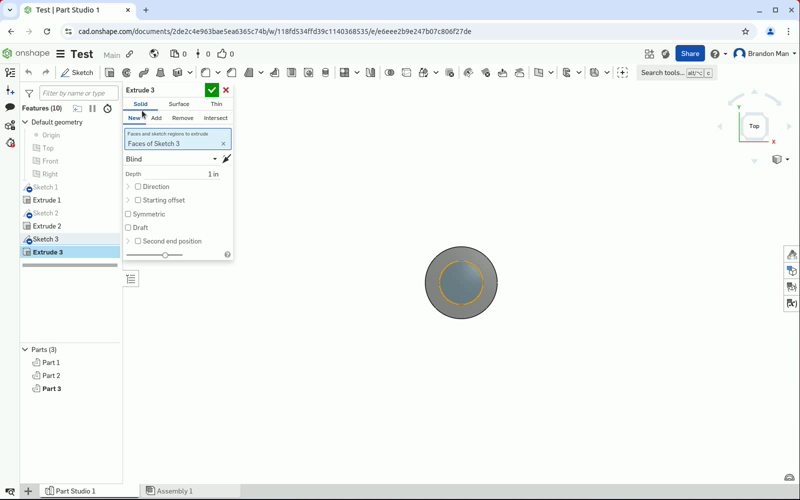
mouse_move(137, 120)
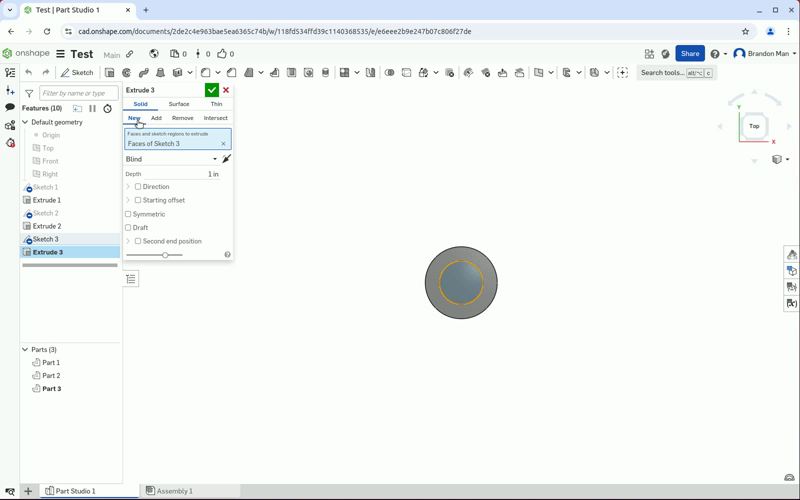
click(137, 120)
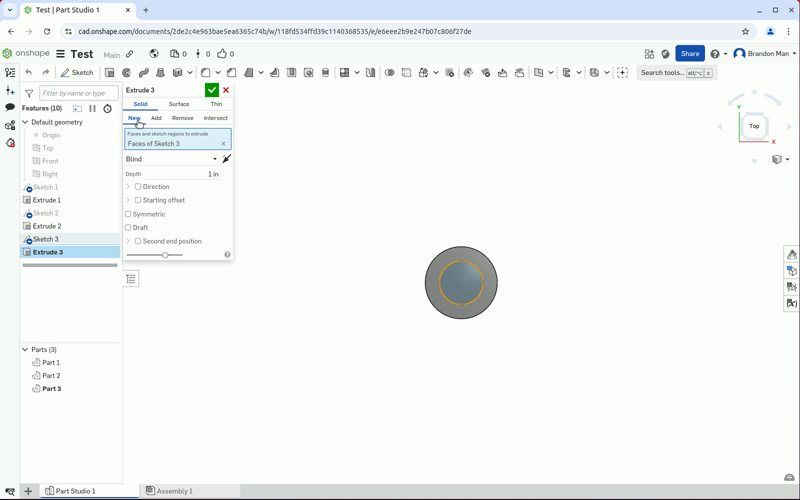
key(tab, 4)
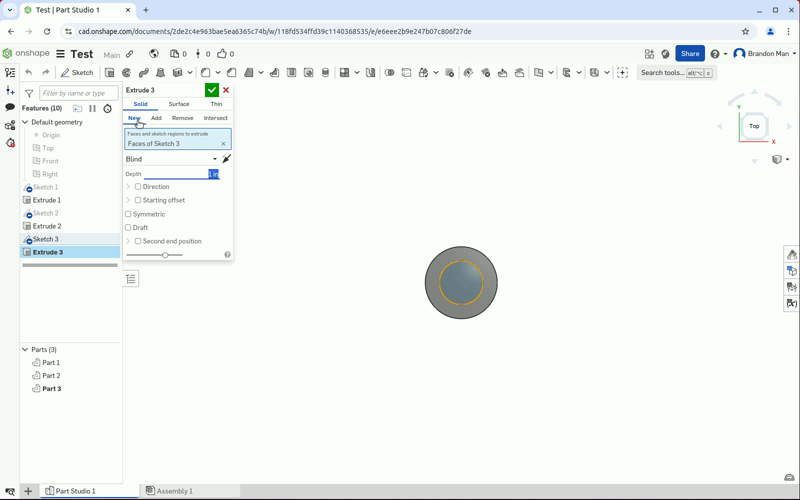
text(-23.108)
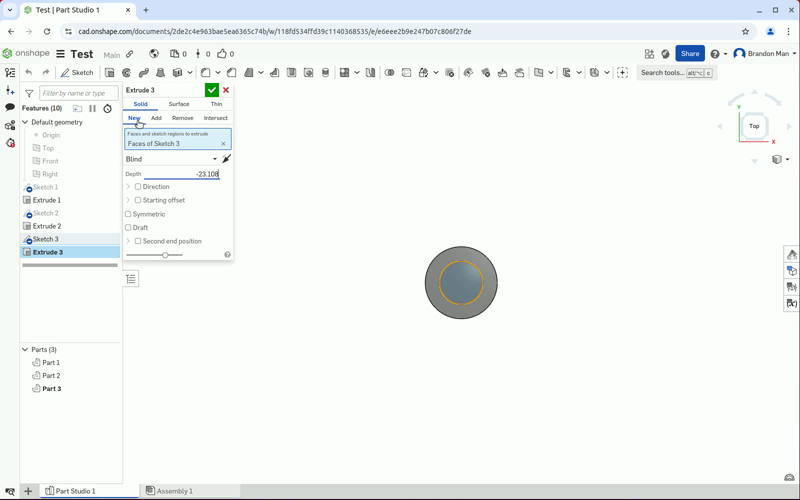
key(enter)
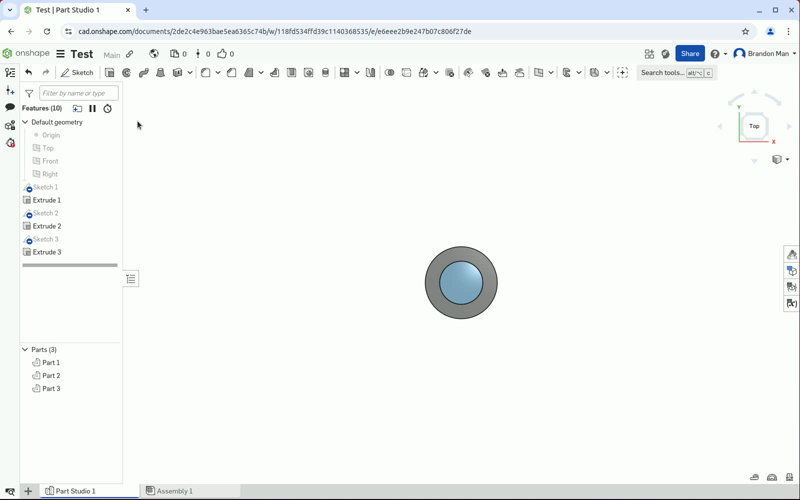
key(shift+h)
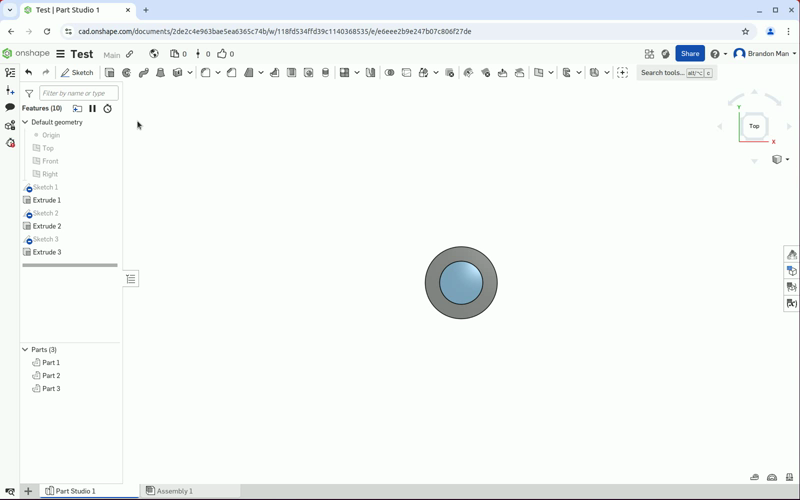
key(shift+h)
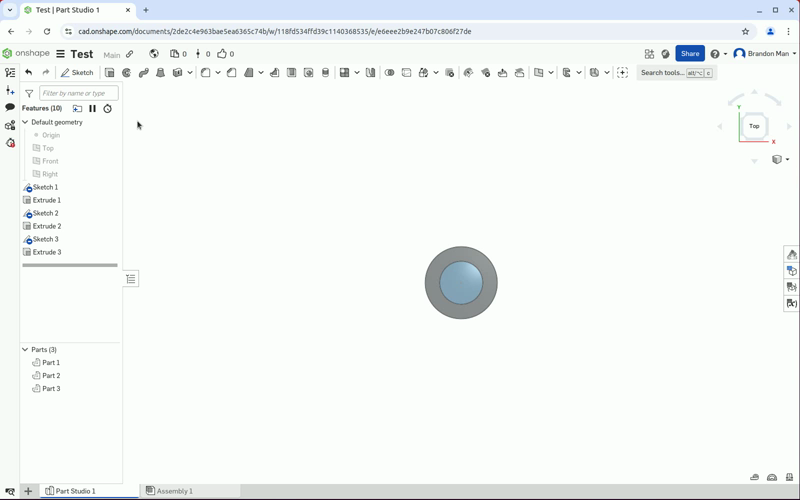
key(shift+7)
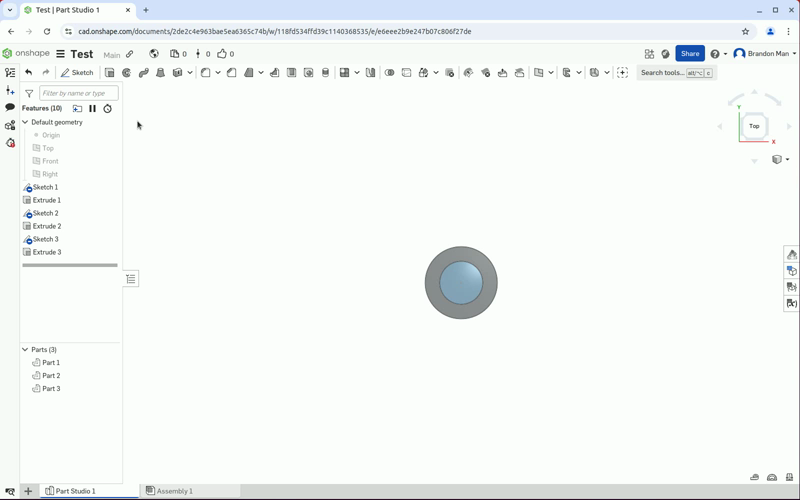
key(up, 3)
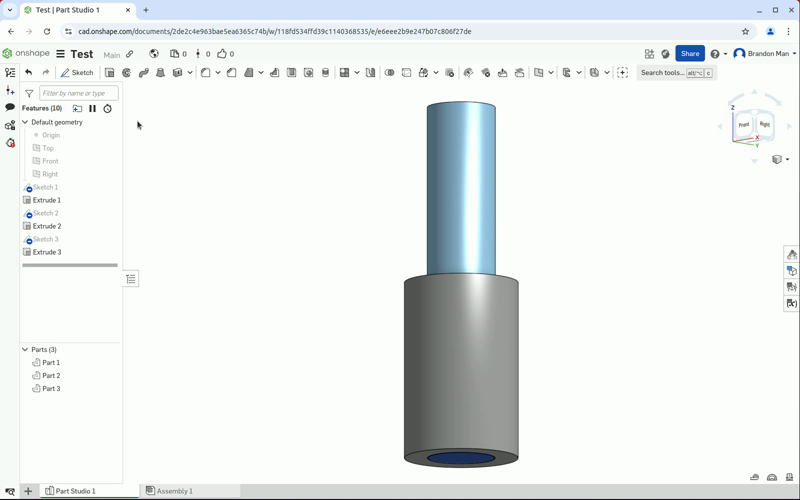
key(left, 3)
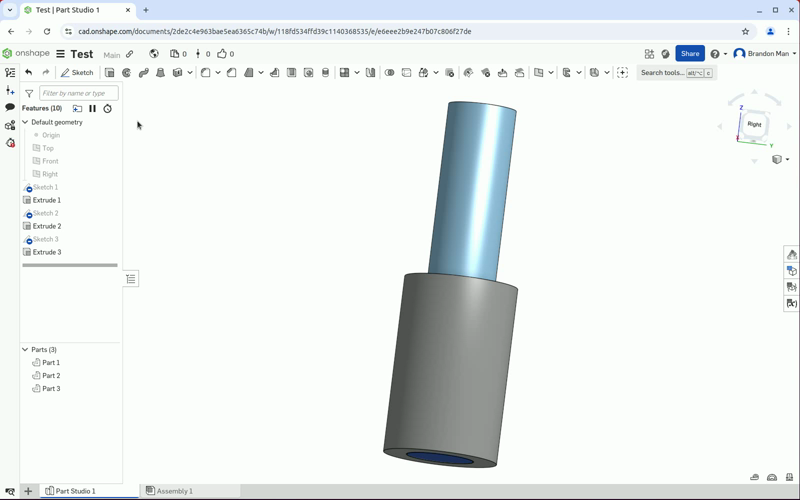
key(right, 3)
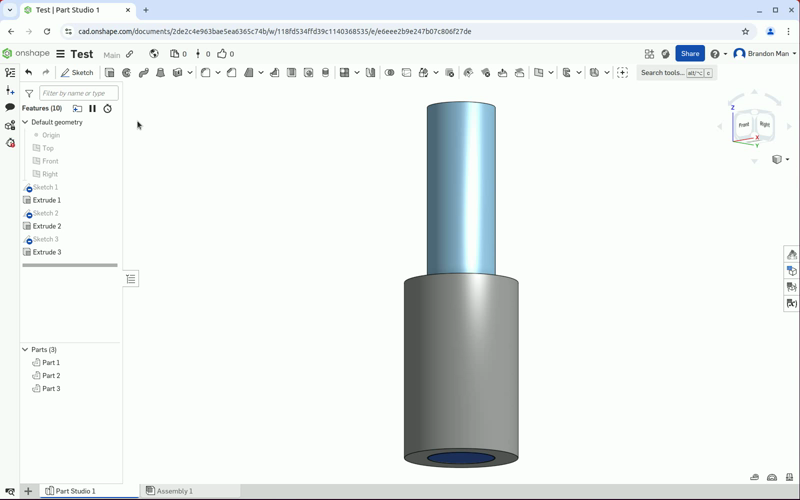
key(down, 3)
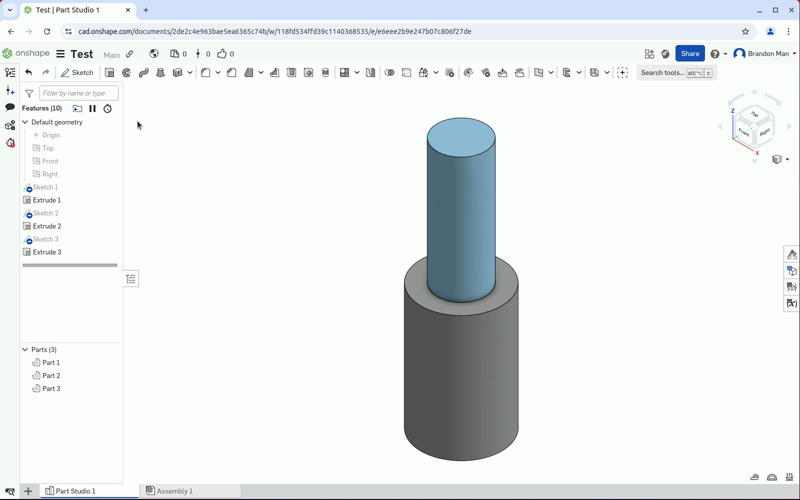
mouse_move(73, 189)
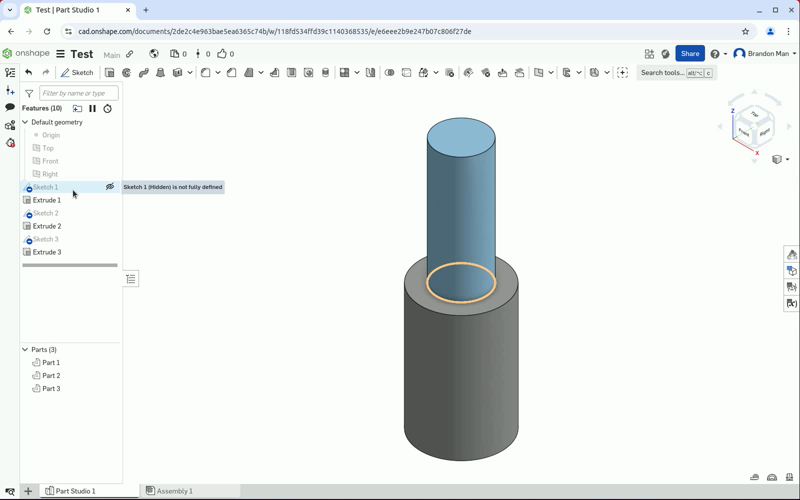
click(73, 189)